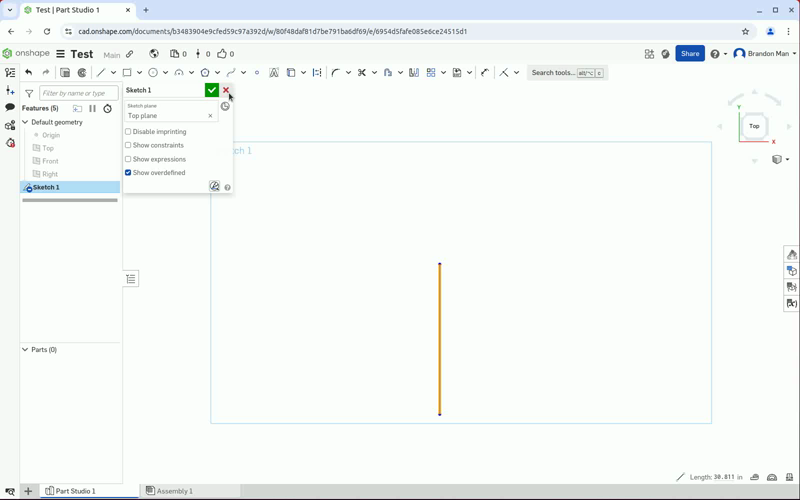
key(shift+h)
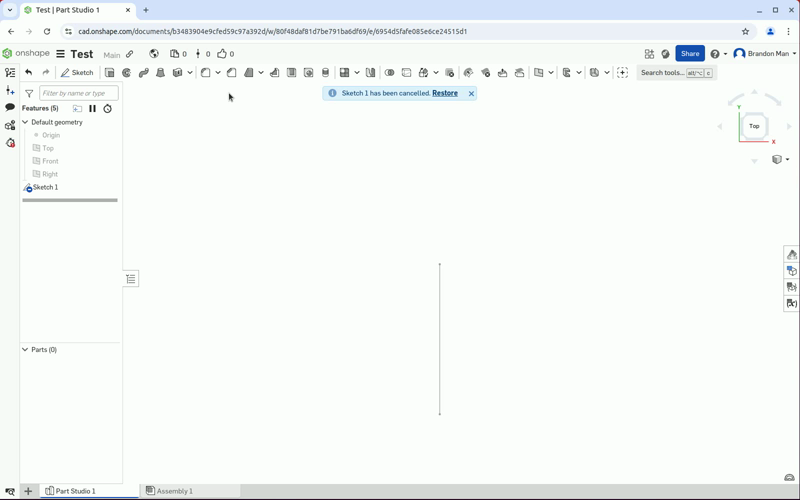
mouse_move(73, 352)
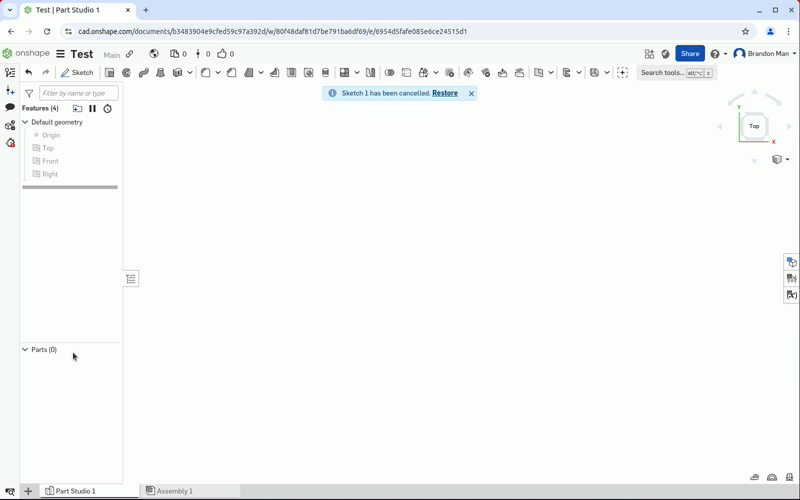
key(y)
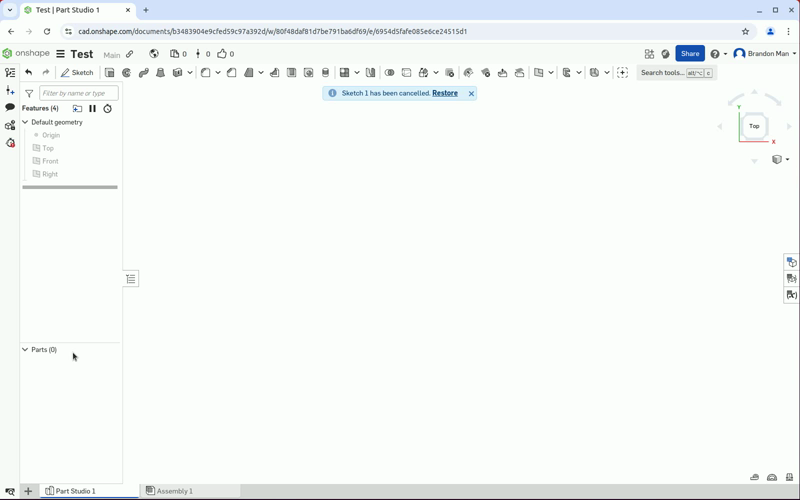
key(shift+p)
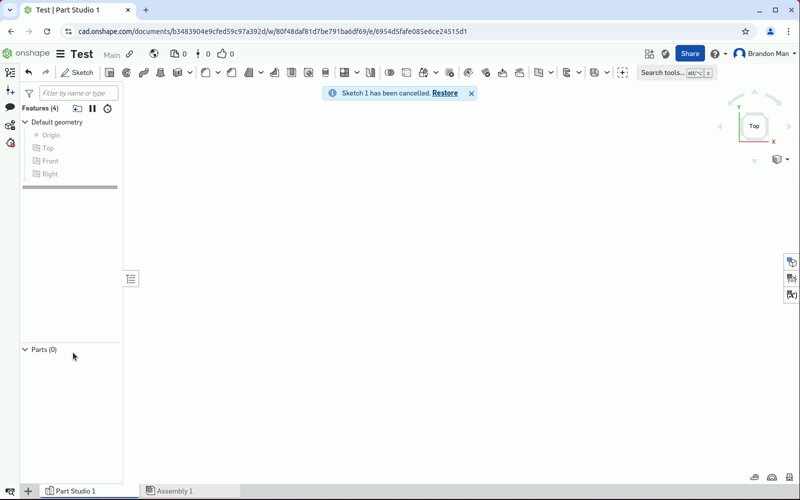
key(space)
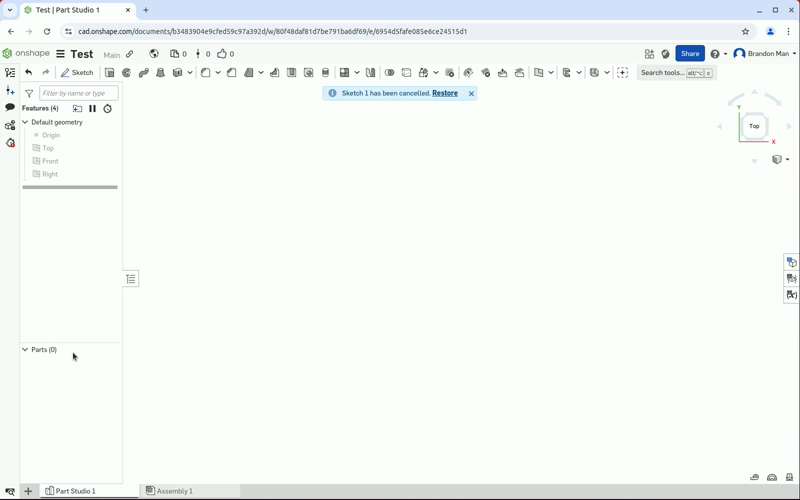
key_down(shift)
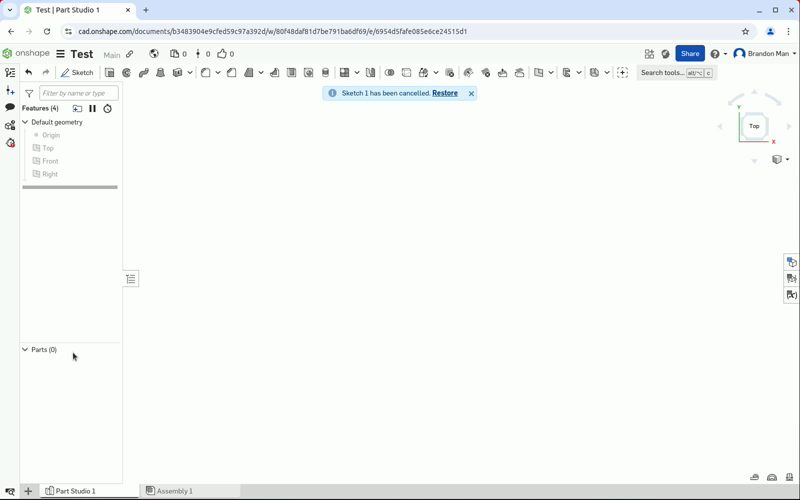
key(up)
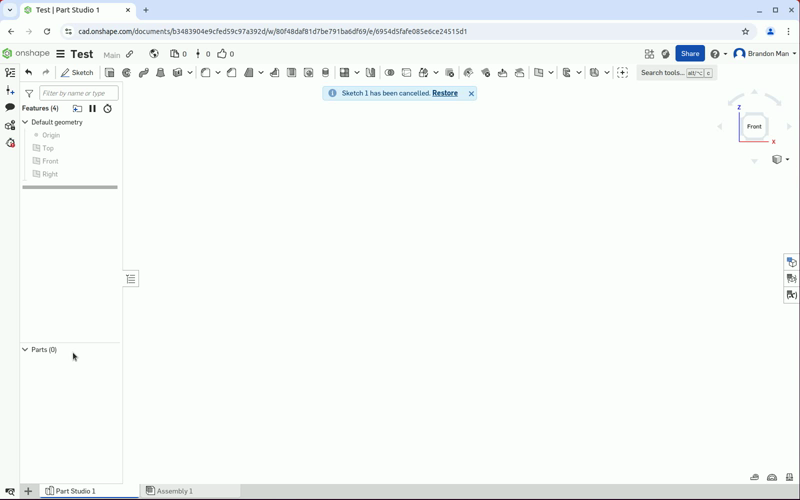
key_up(shift)
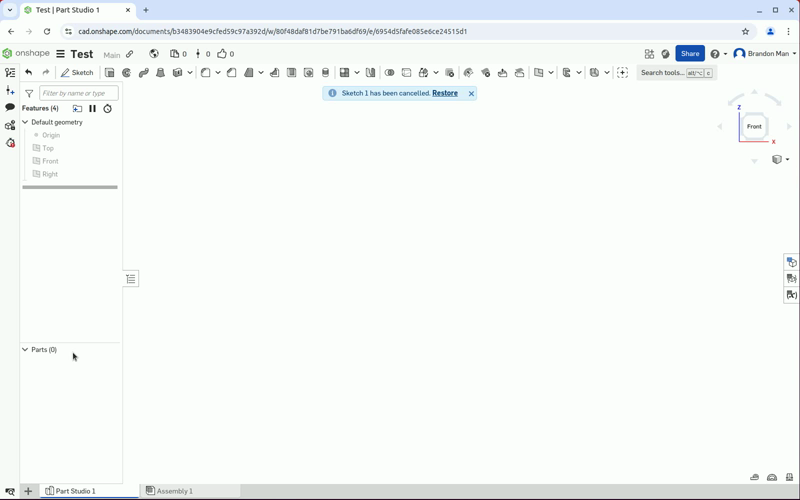
mouse_move(73, 352)
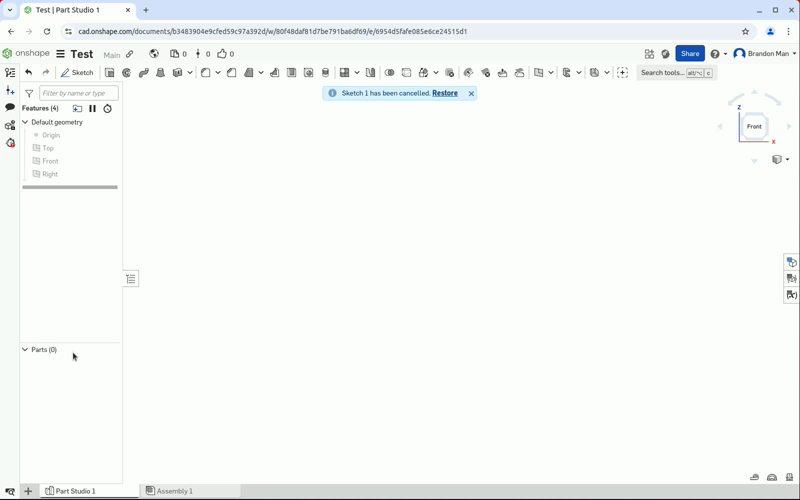
key(shift+y)
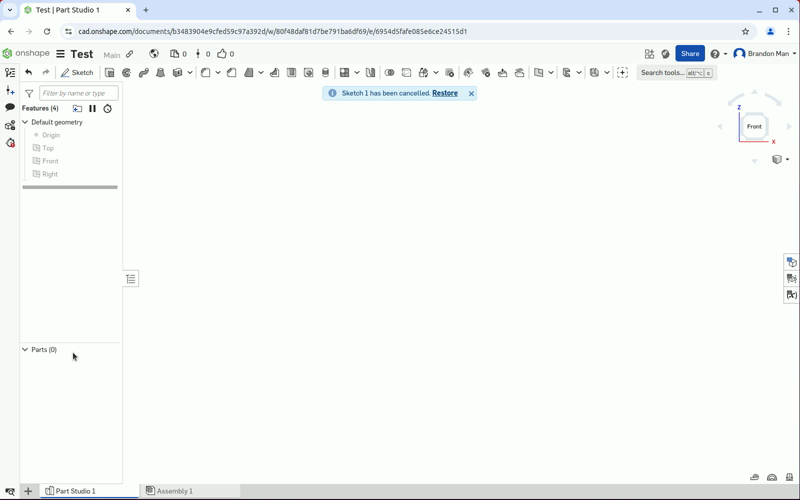
key(shift+s)
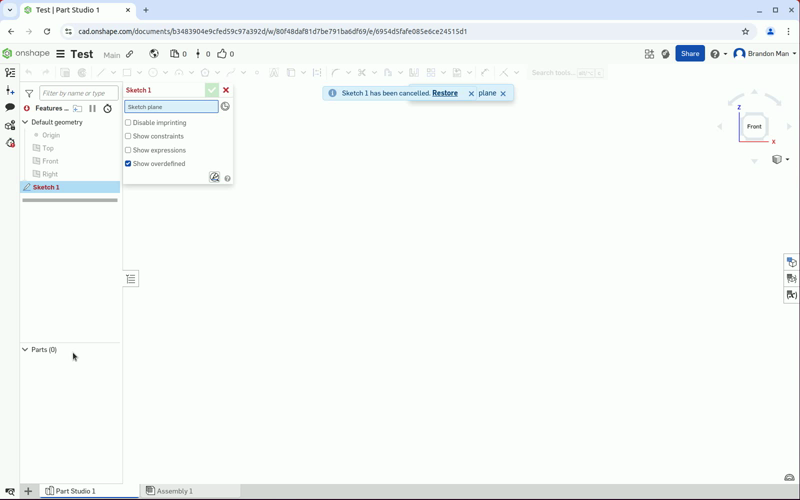
mouse_move(73, 163)
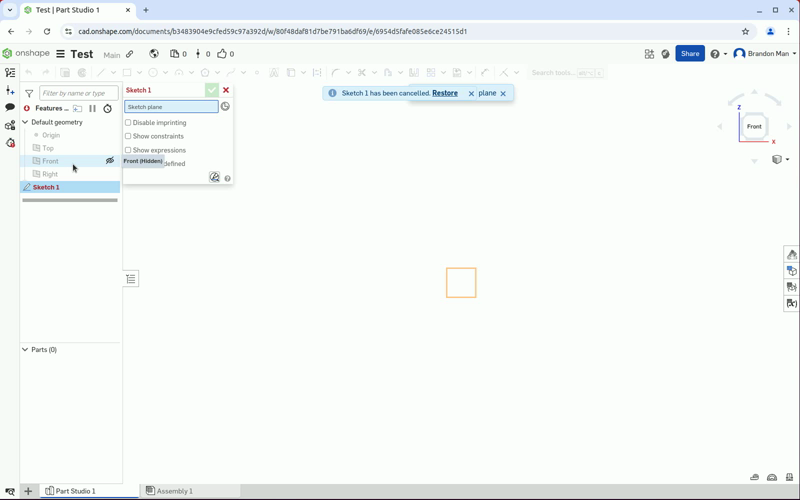
click(73, 163)
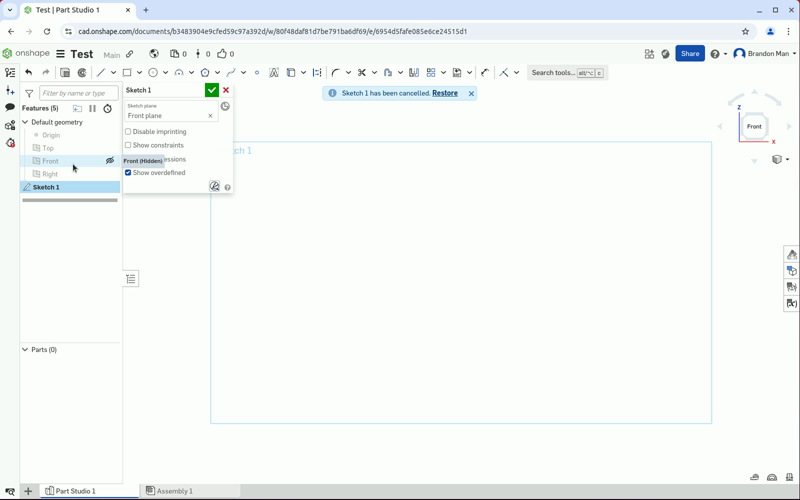
mouse_move(73, 352)
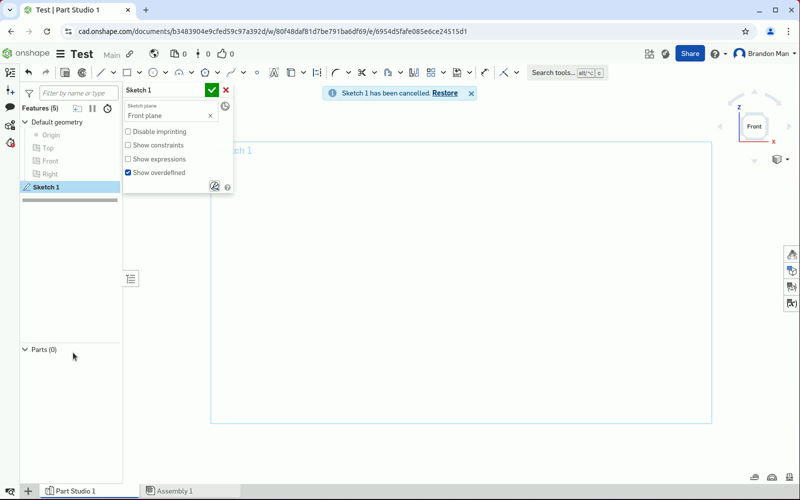
key(y)
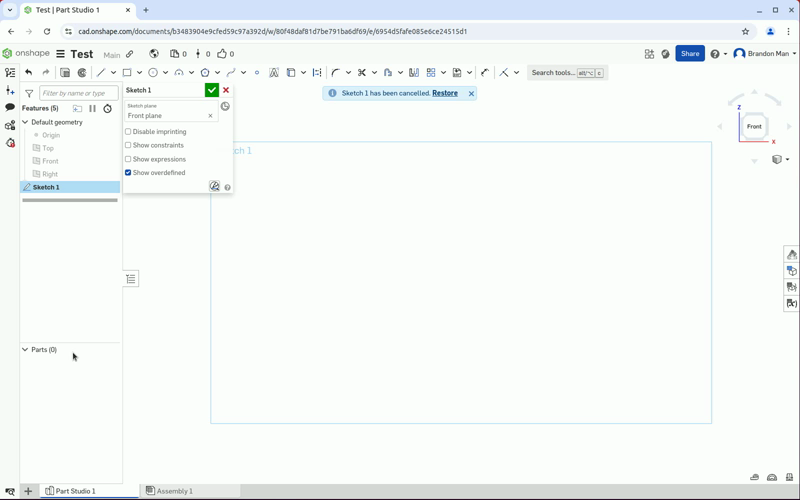
key(l)
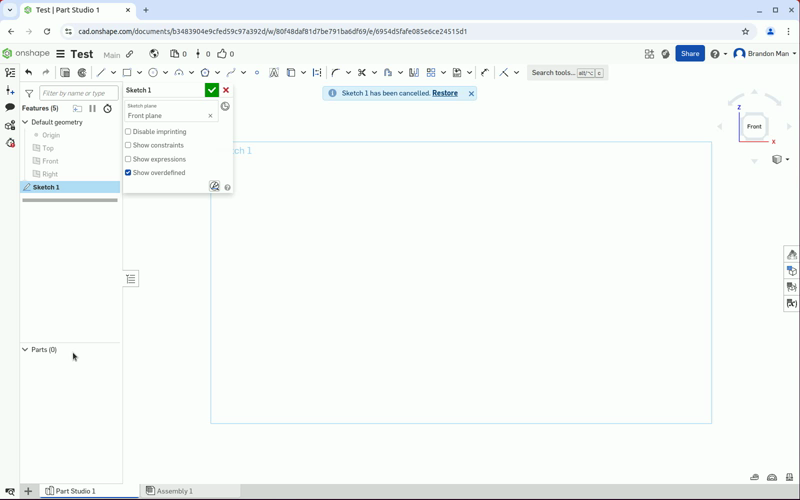
key_down(shift)
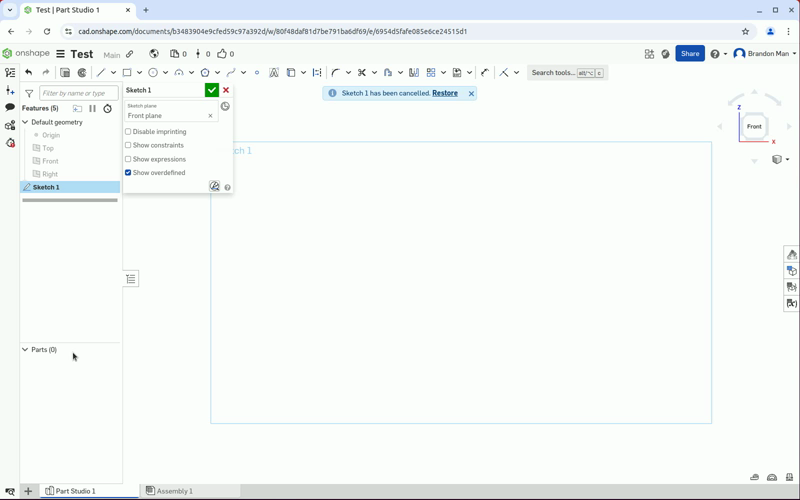
mouse_move(460, 282)
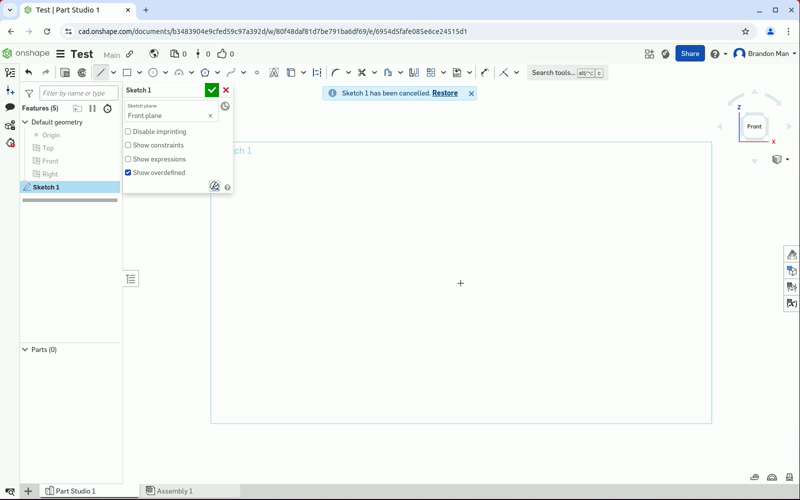
click(460, 282)
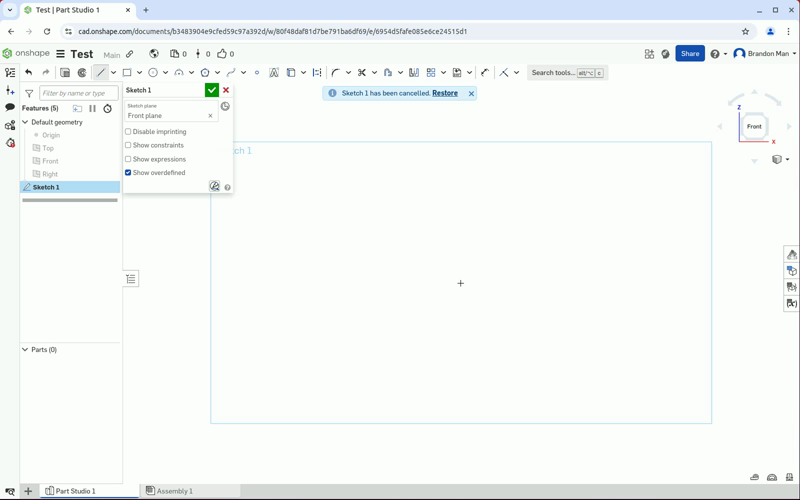
key_up(shift)
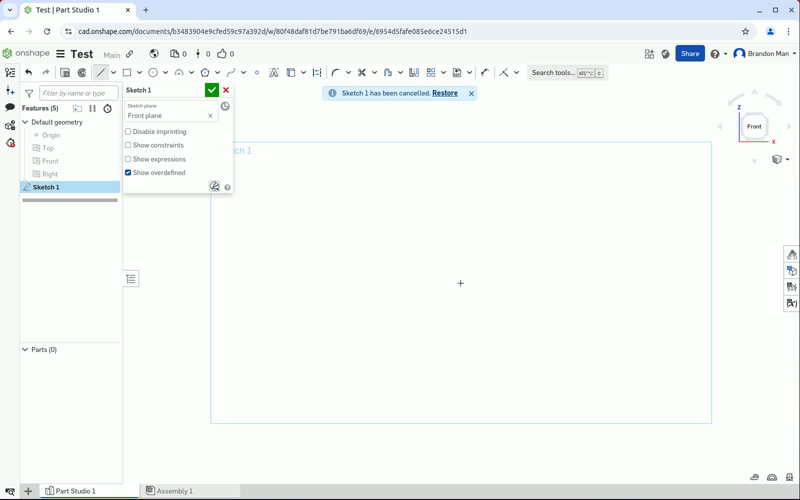
key_down(shift)
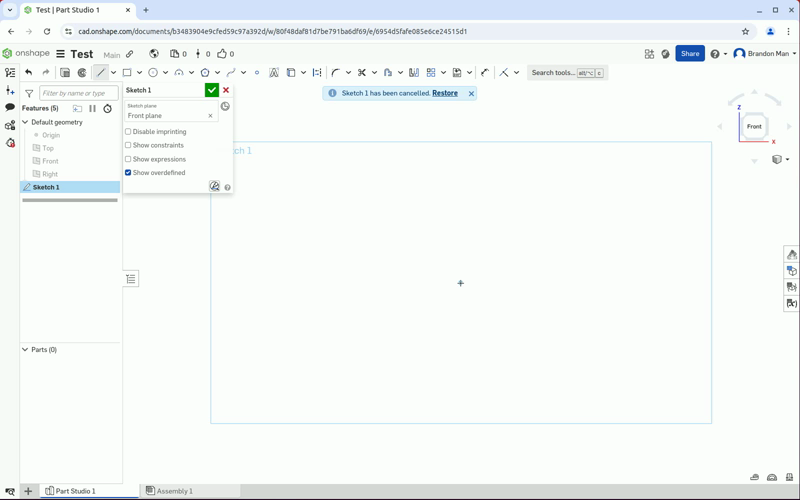
mouse_move(573, 282)
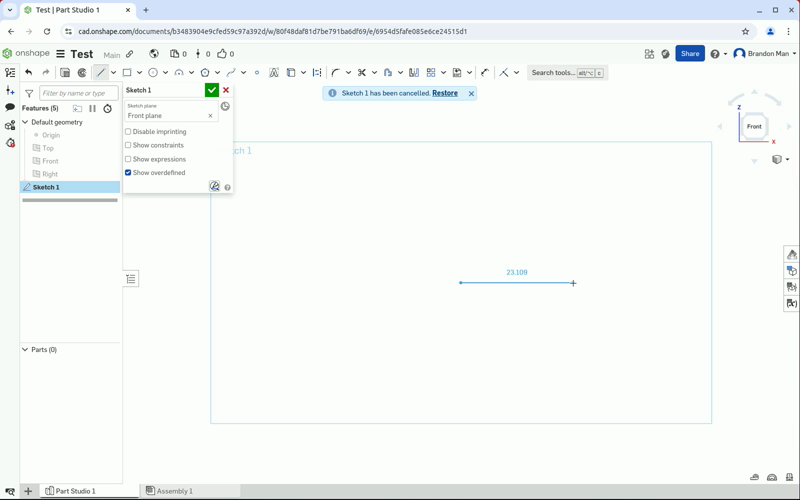
click(573, 282)
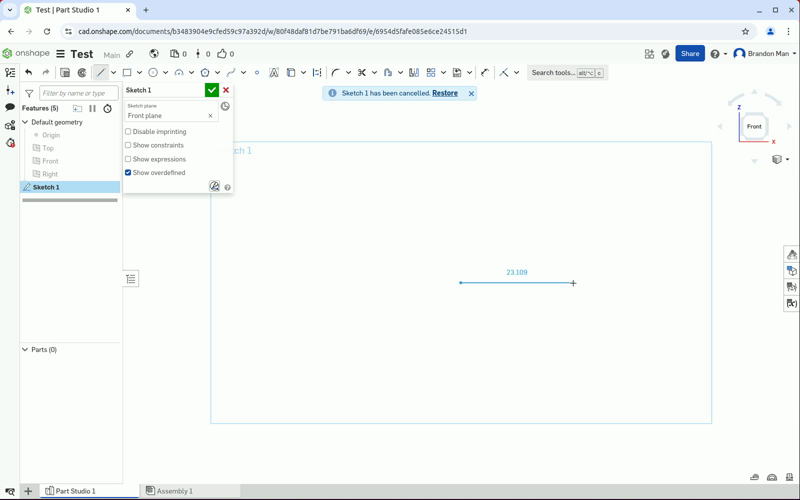
key_up(shift)
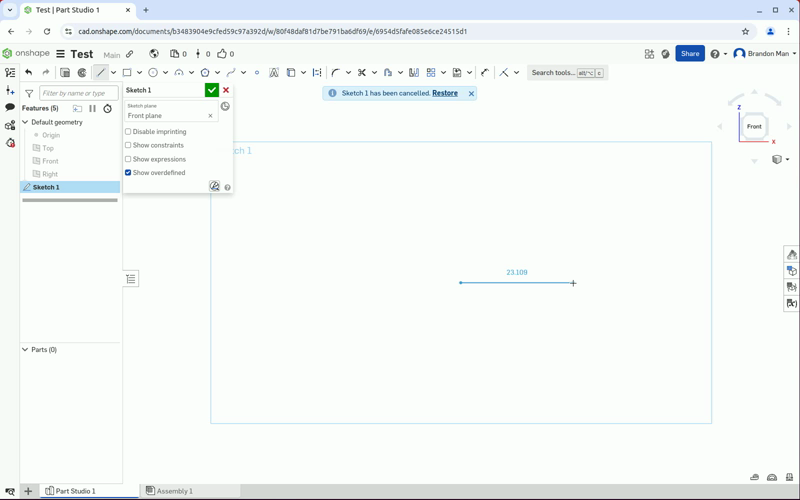
key_down(shift)
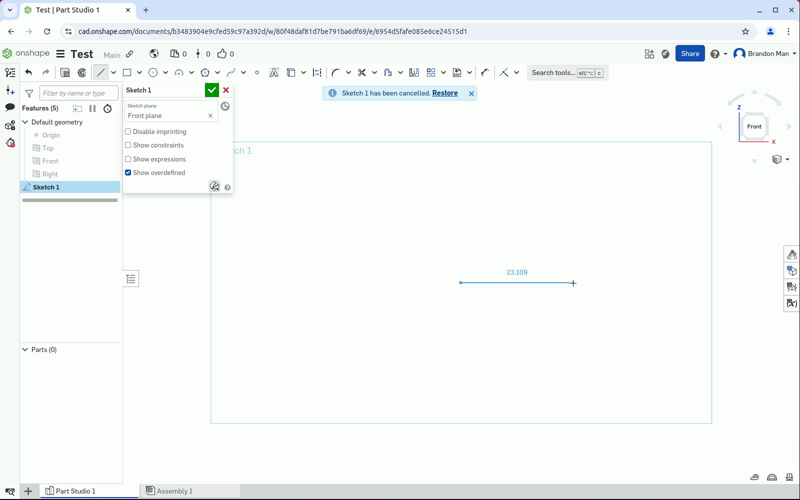
mouse_move(573, 188)
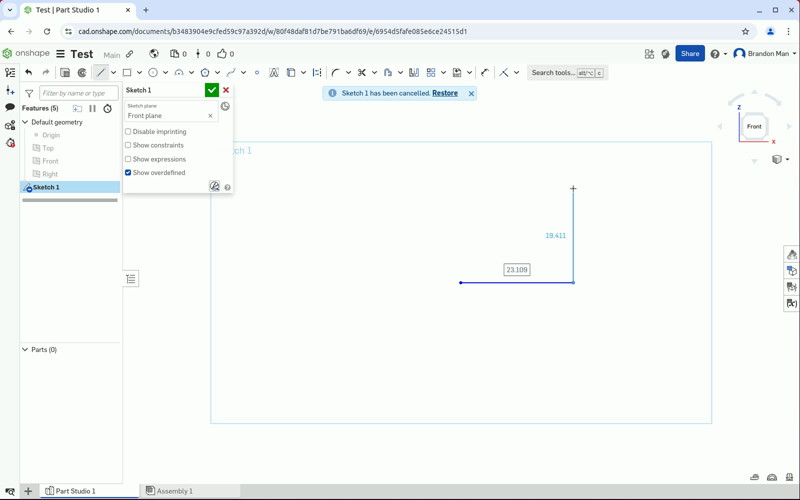
click(573, 188)
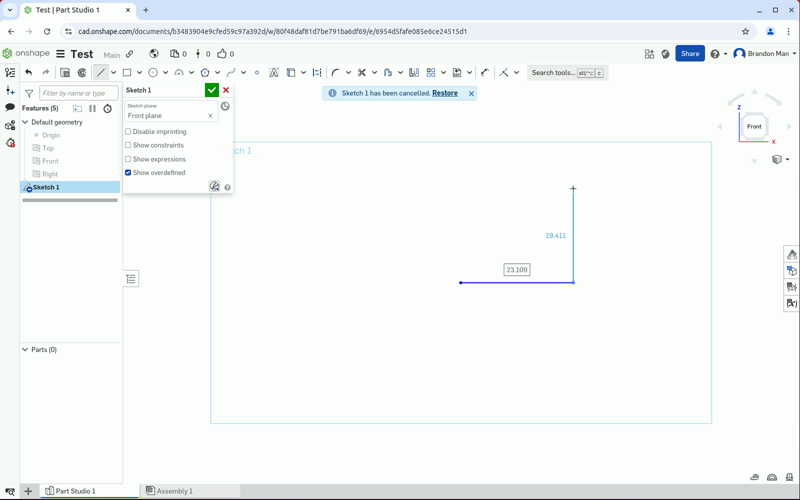
key_up(shift)
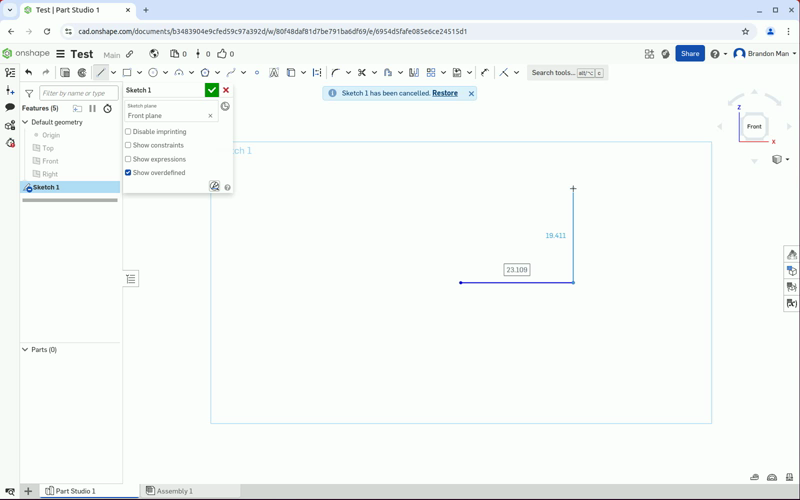
key_down(shift)
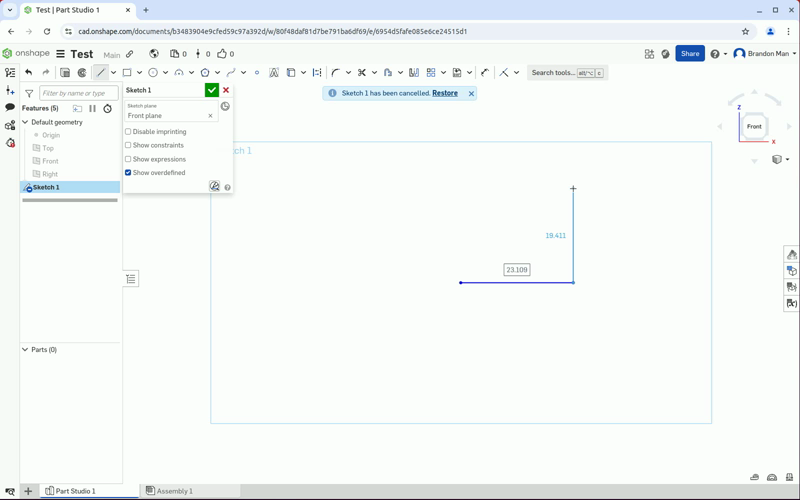
mouse_move(460, 188)
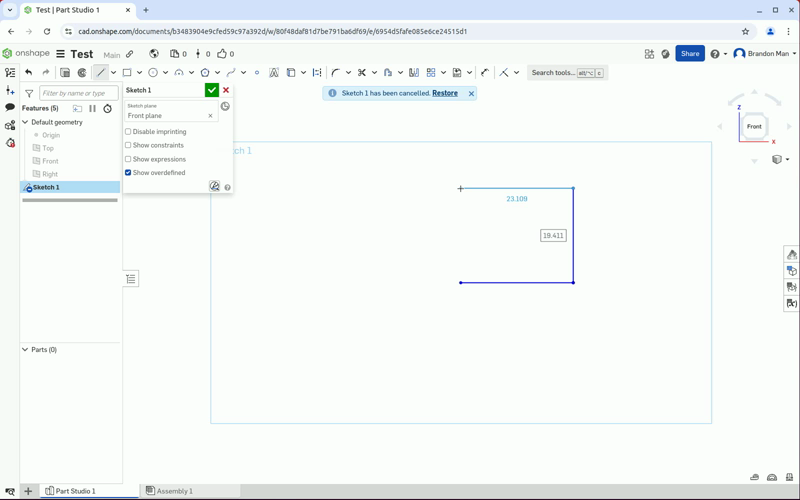
click(460, 188)
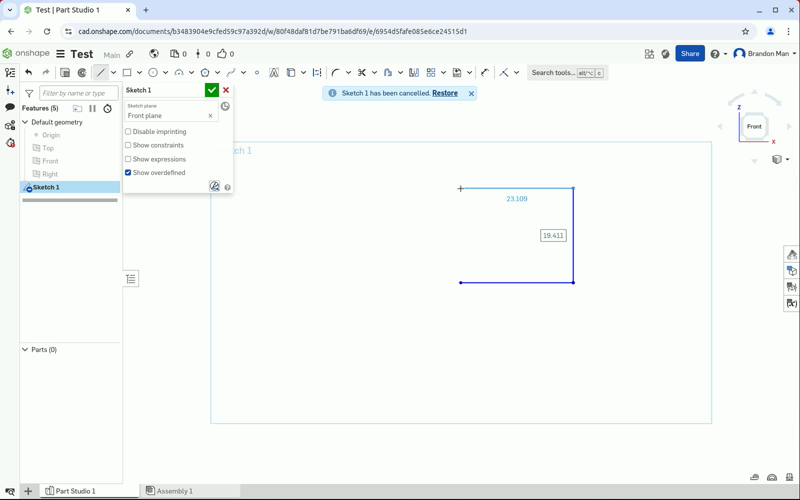
key_up(shift)
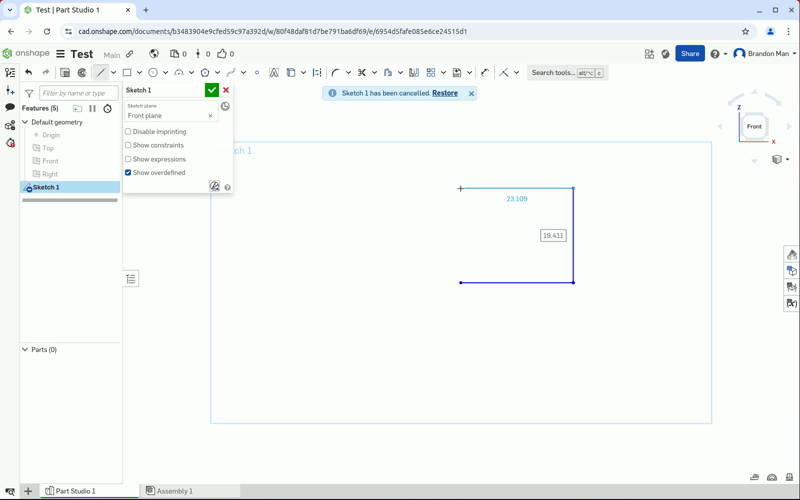
key_down(shift)
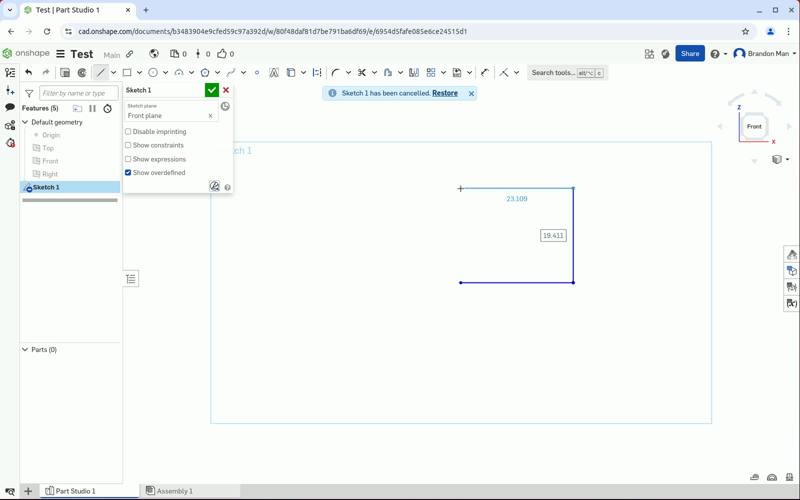
mouse_move(460, 282)
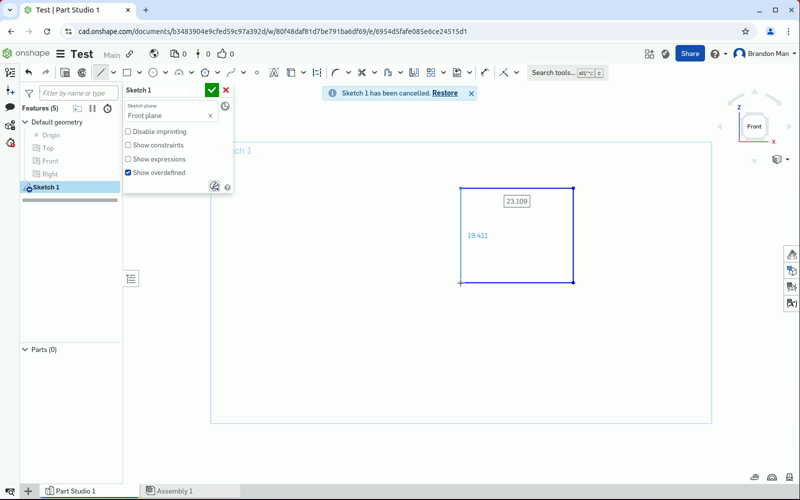
key_up(shift)
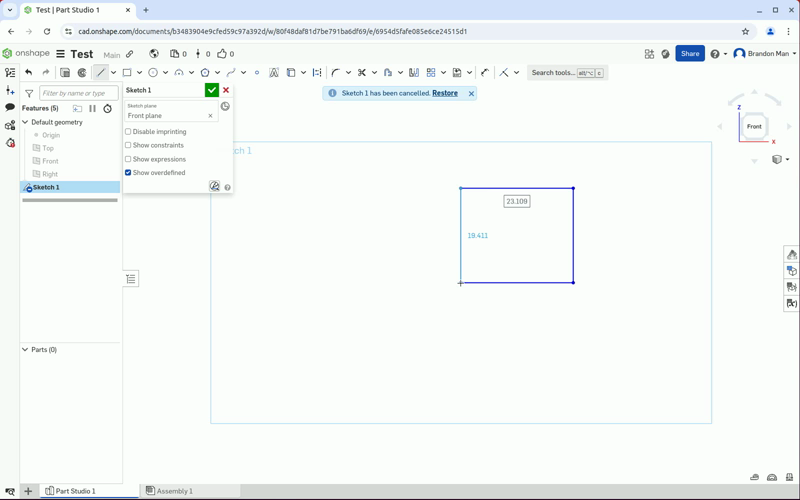
click(460, 282)
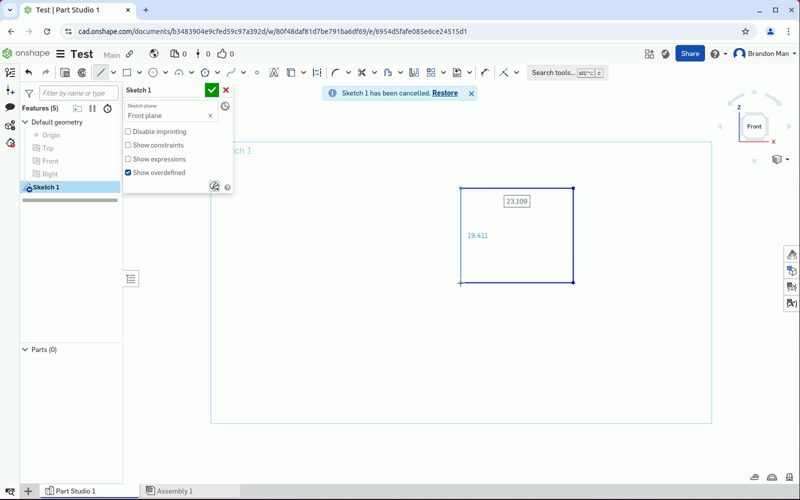
key(esc)
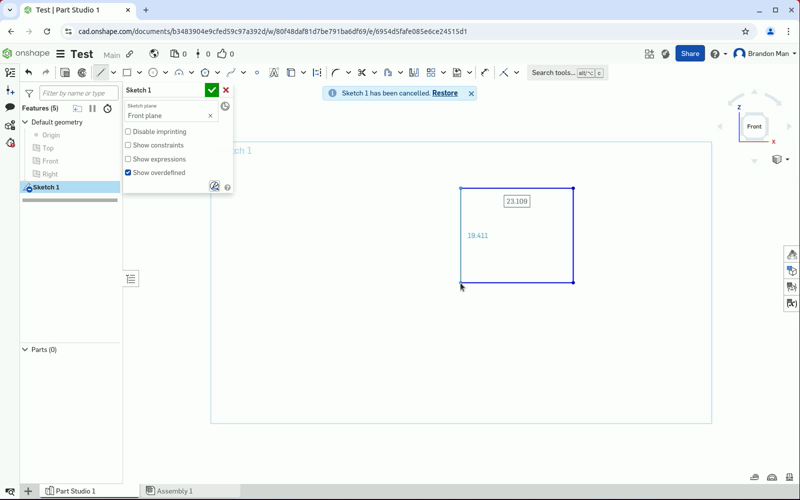
mouse_move(546, 246)
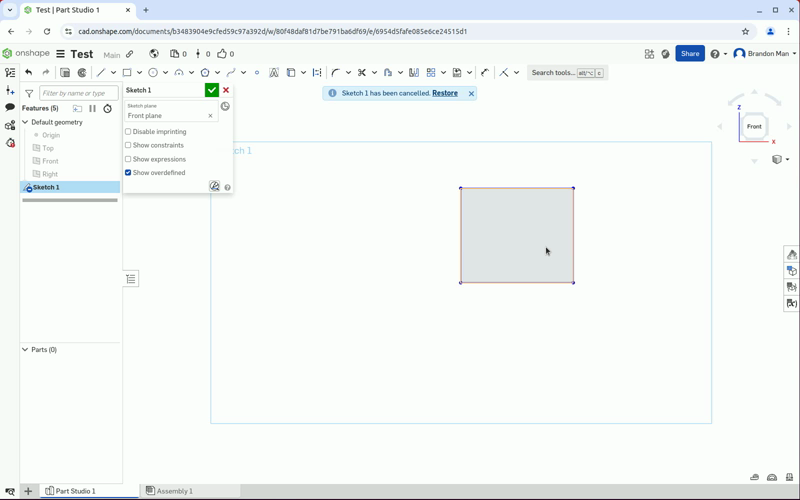
click(546, 246)
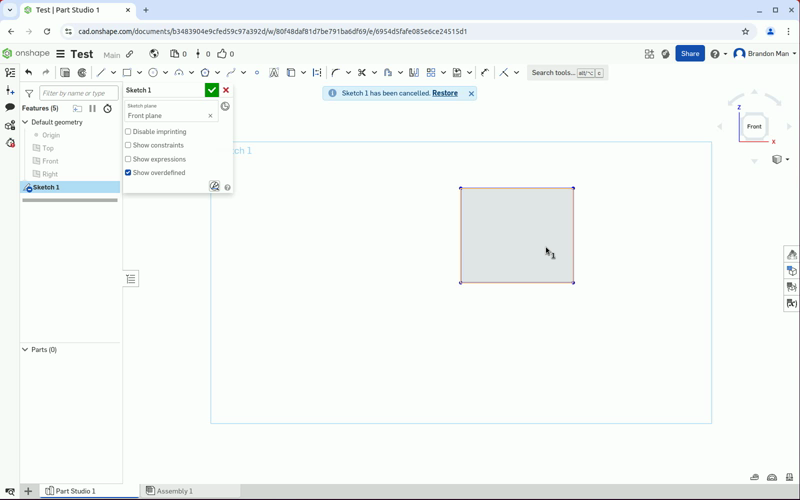
mouse_move(73, 352)
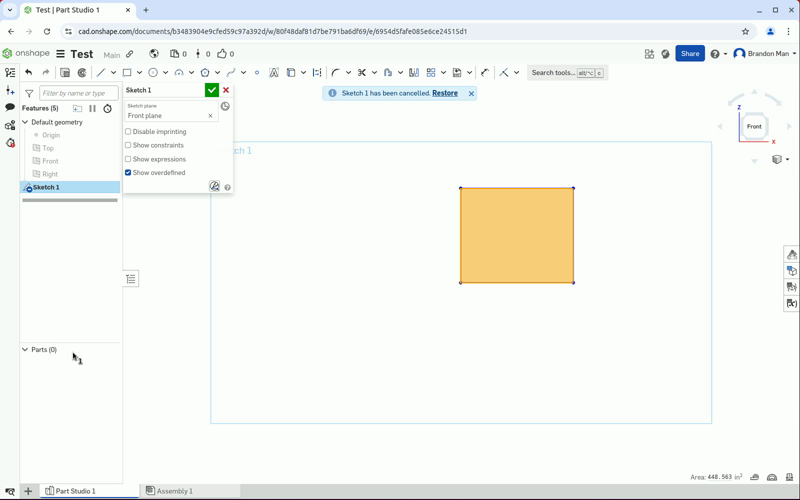
key(shift+y)
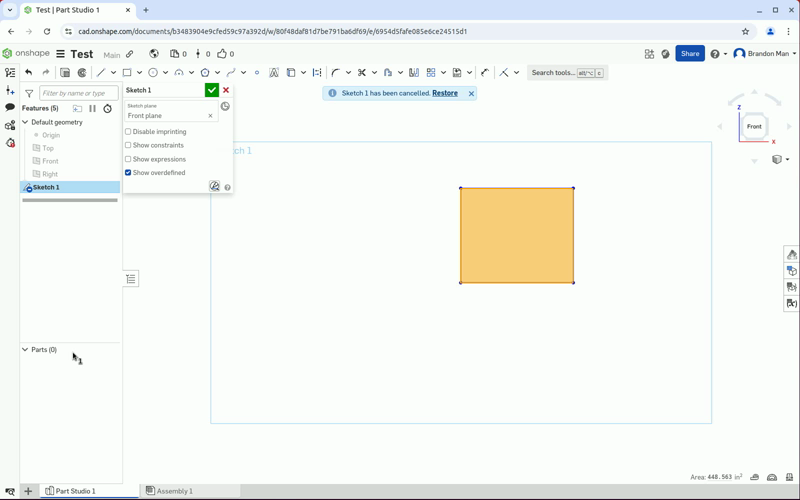
key(shift+e)
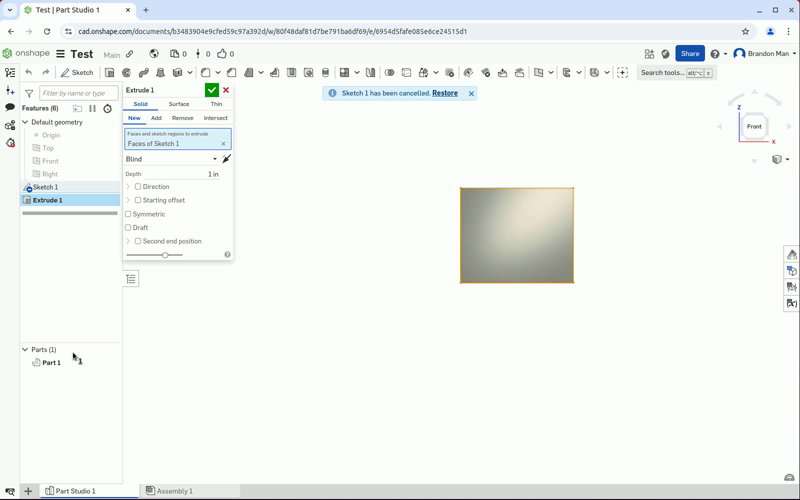
mouse_move(143, 106)
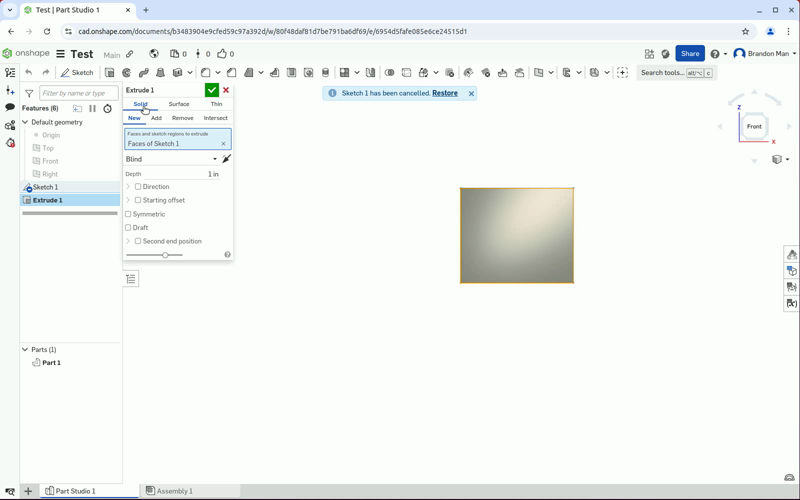
click(143, 106)
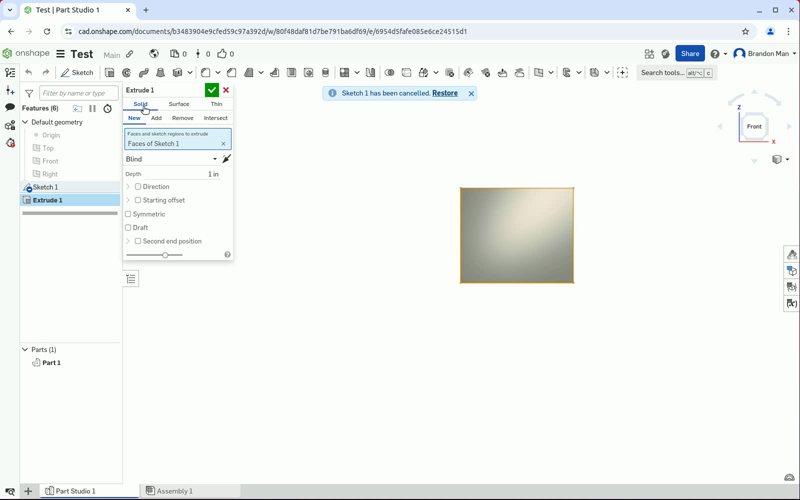
mouse_move(137, 120)
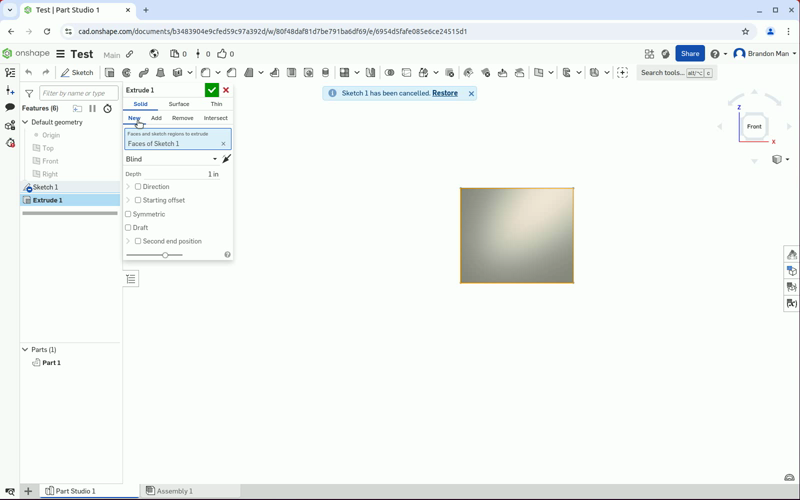
click(137, 120)
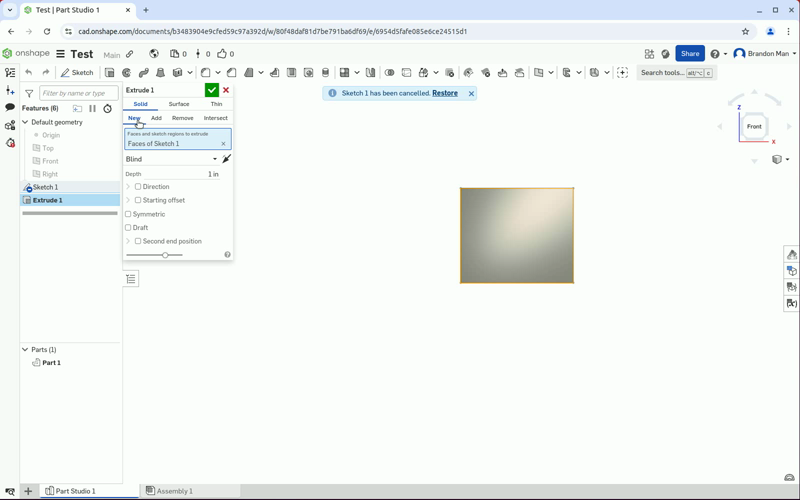
key(tab, 4)
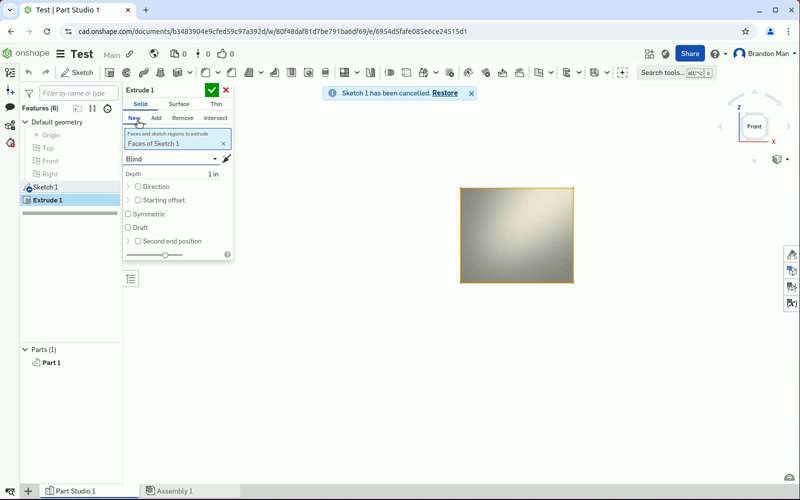
text(4.092)
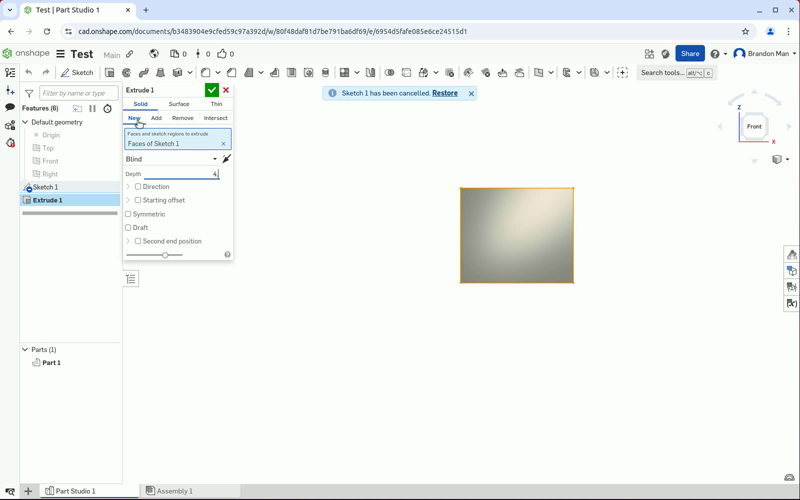
key(enter)
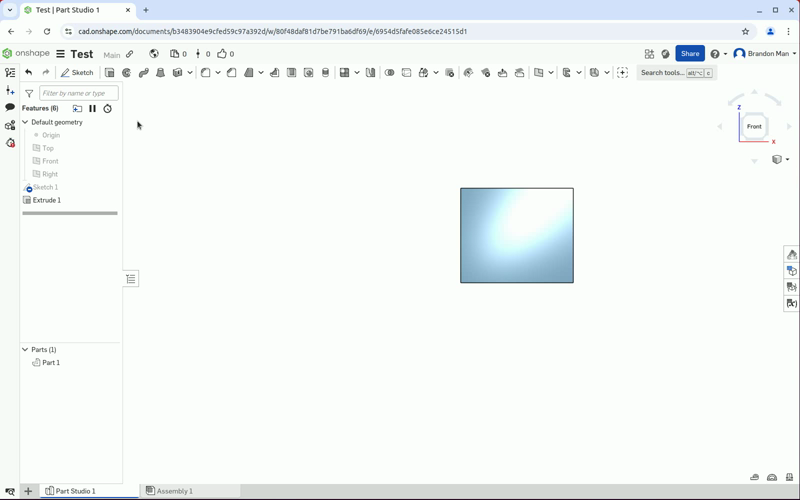
key(shift+h)
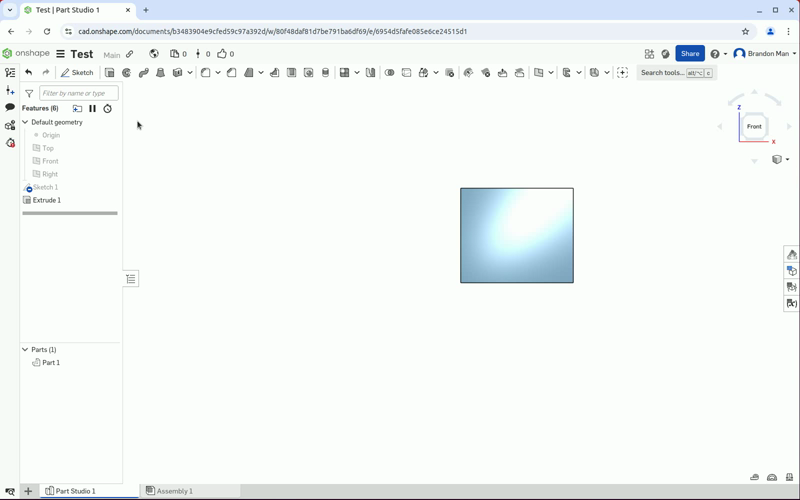
key(shift+h)
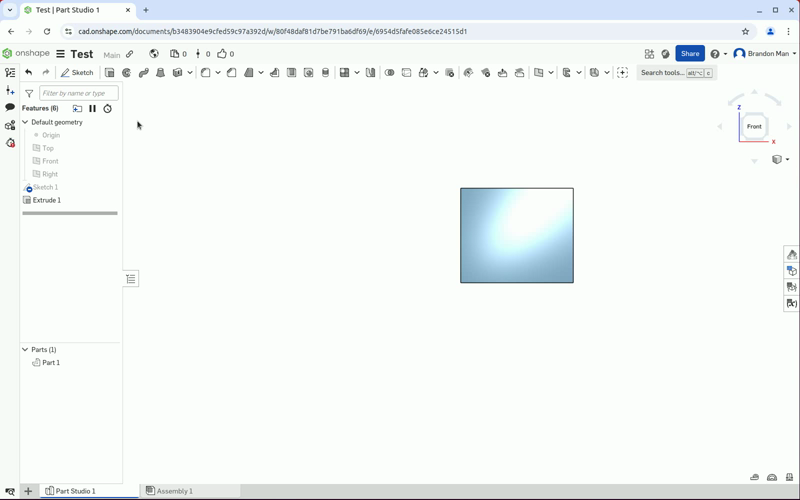
mouse_move(73, 189)
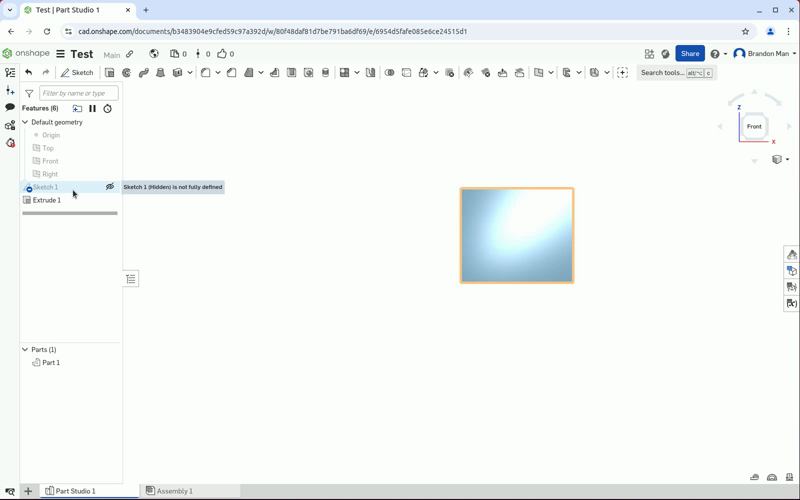
click(73, 189)
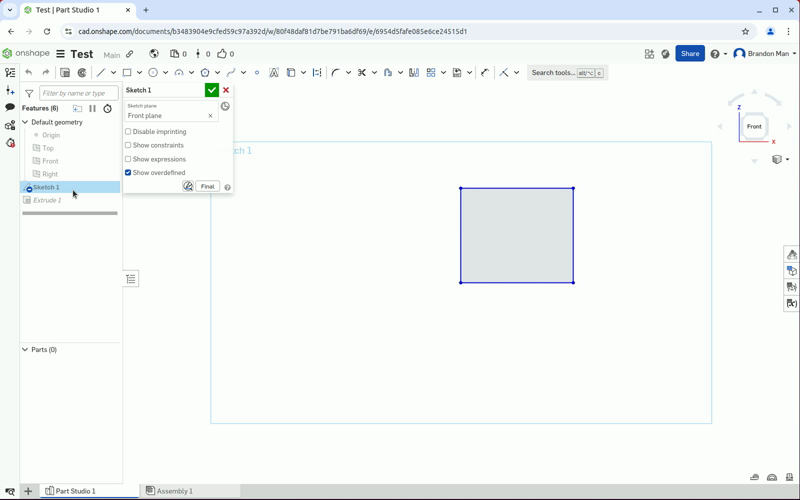
mouse_move(229, 92)
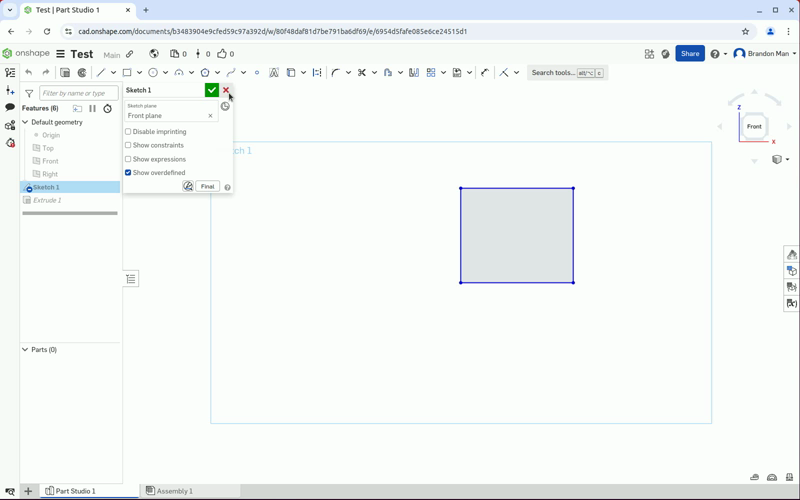
click(229, 92)
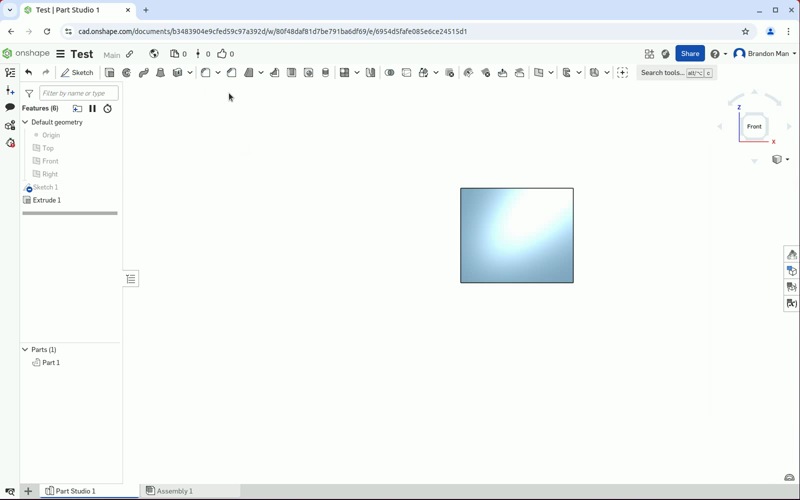
mouse_move(541, 75)
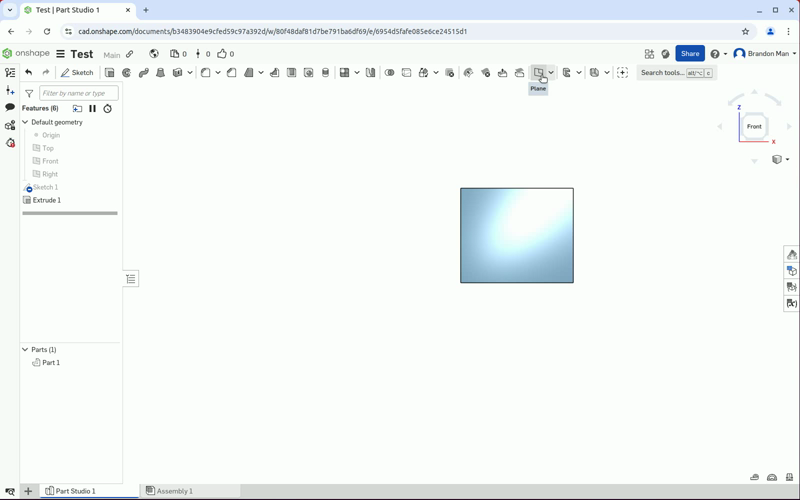
click(541, 75)
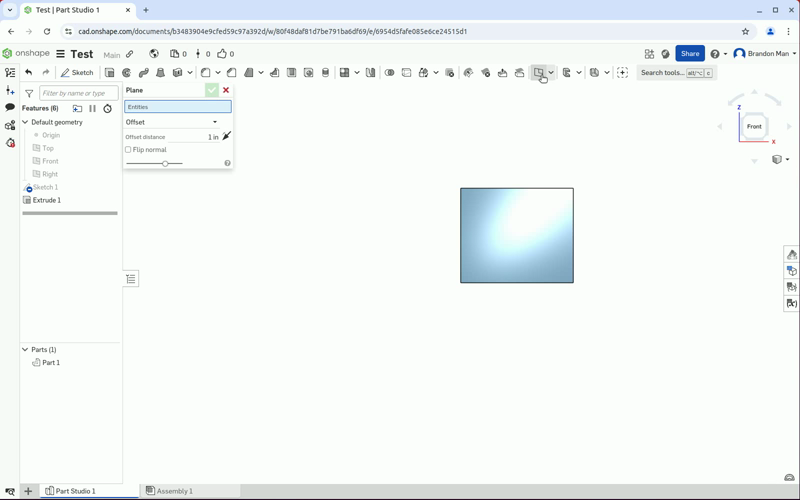
mouse_move(73, 163)
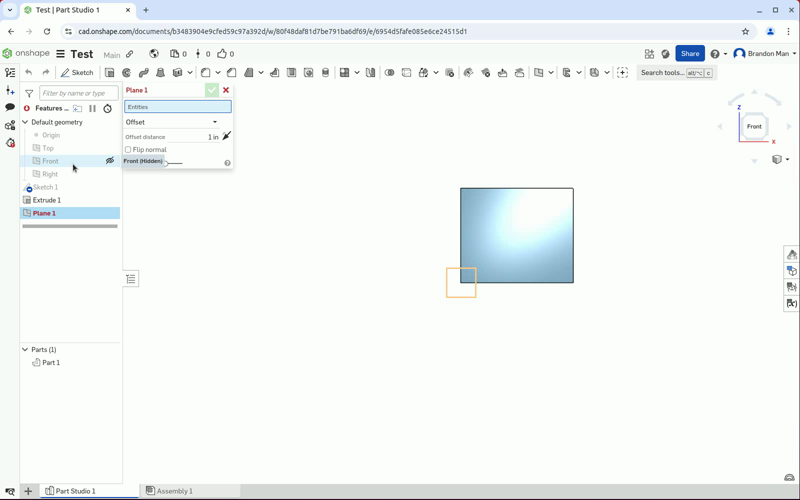
click(73, 163)
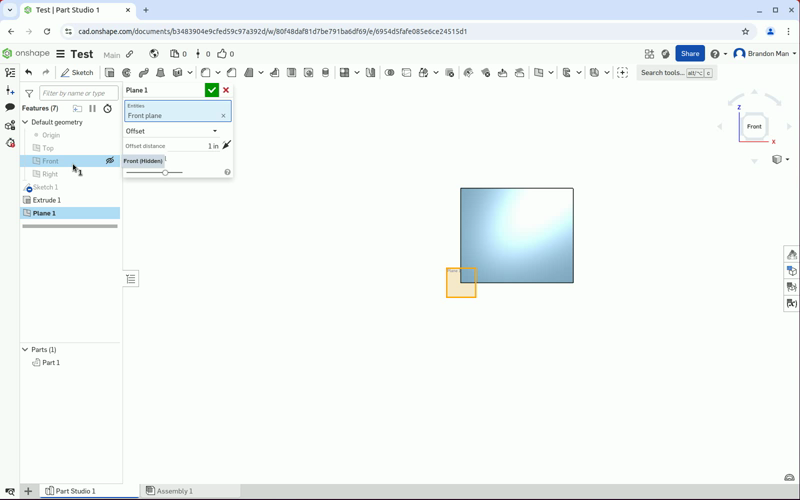
key(tab, 2)
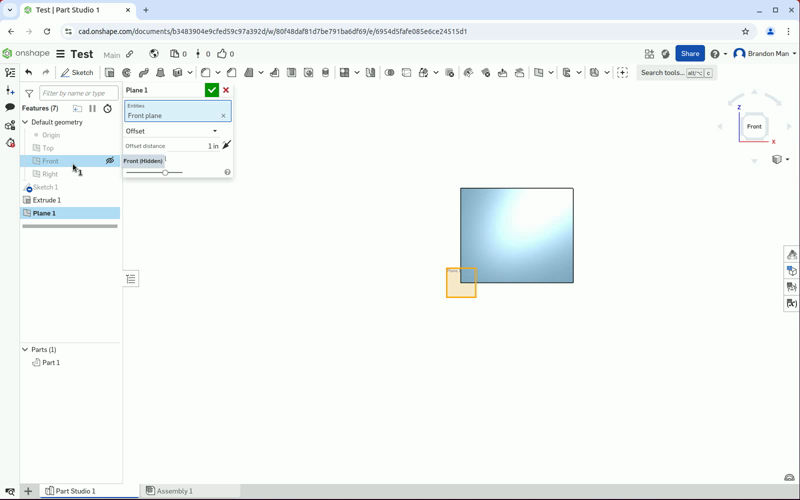
text(4.098)
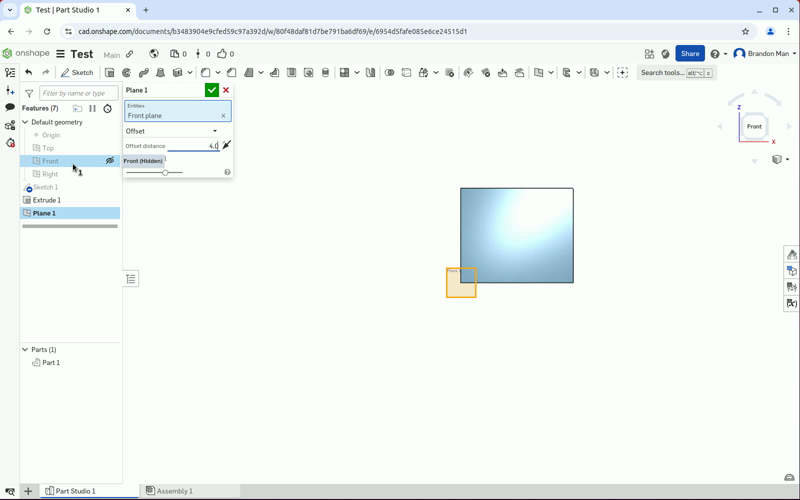
key(enter, 2)
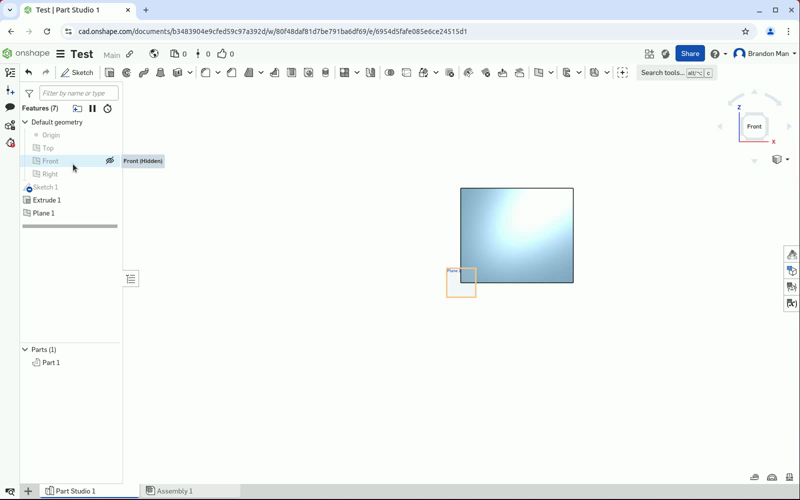
key(shift+s)
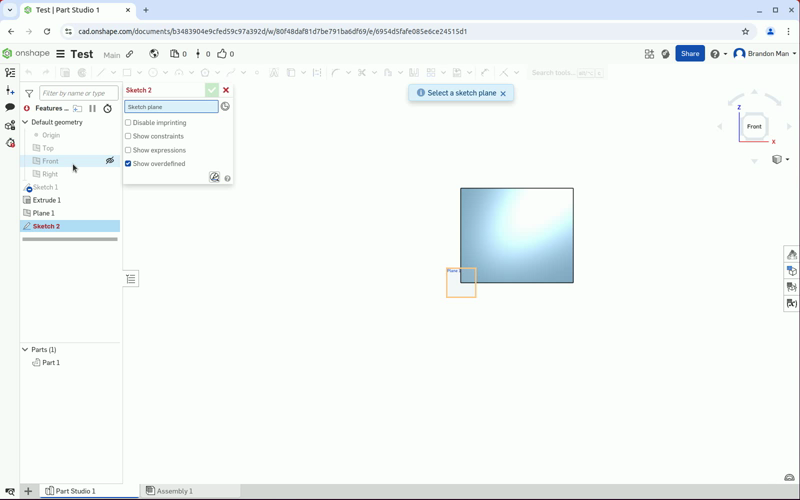
mouse_move(73, 215)
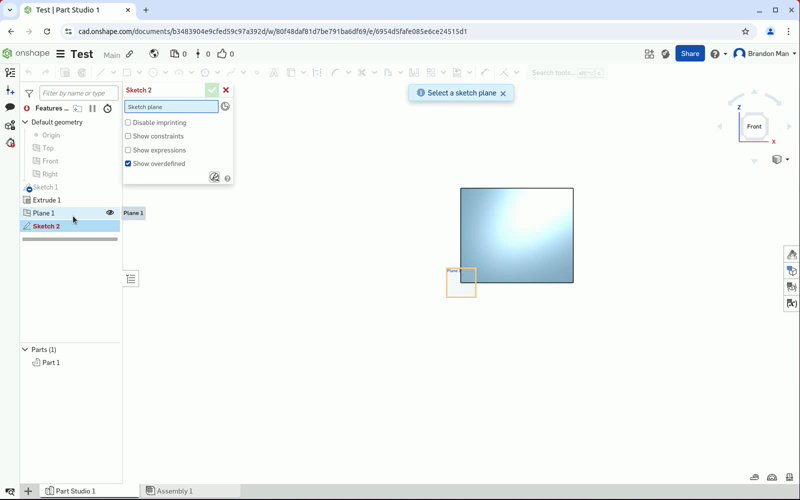
click(73, 215)
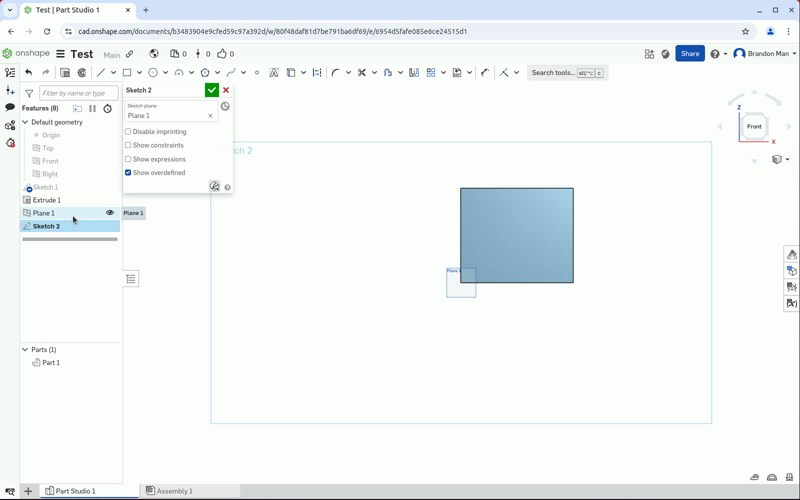
mouse_move(73, 352)
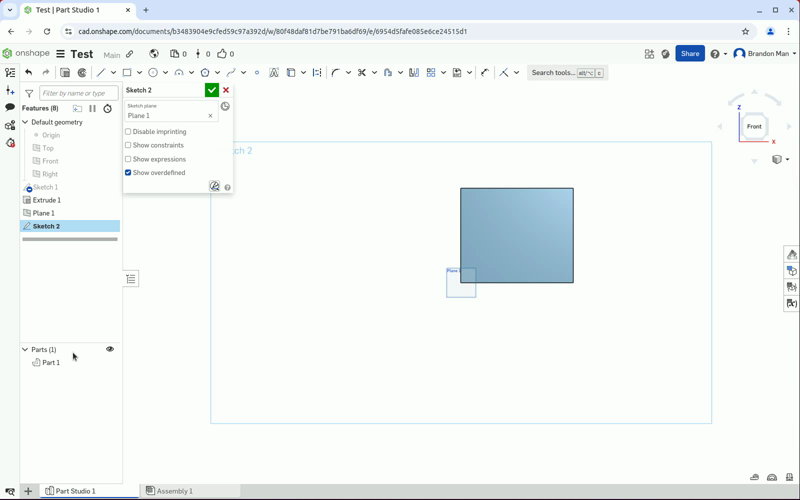
key(y)
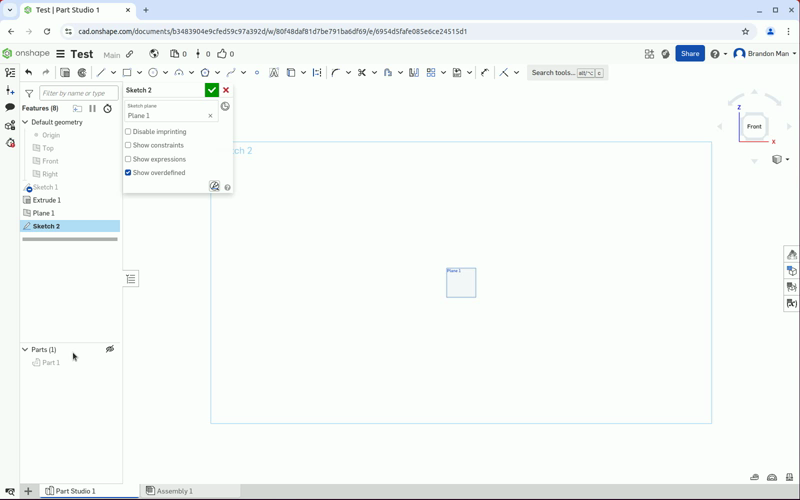
key(c)
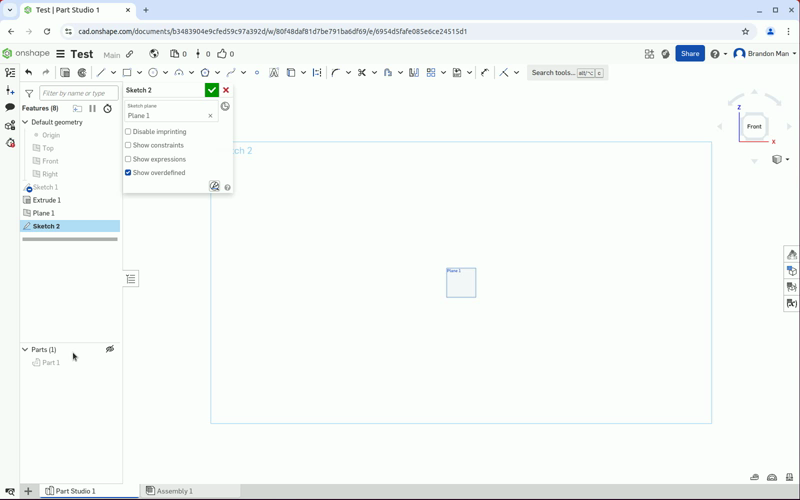
key_down(shift)
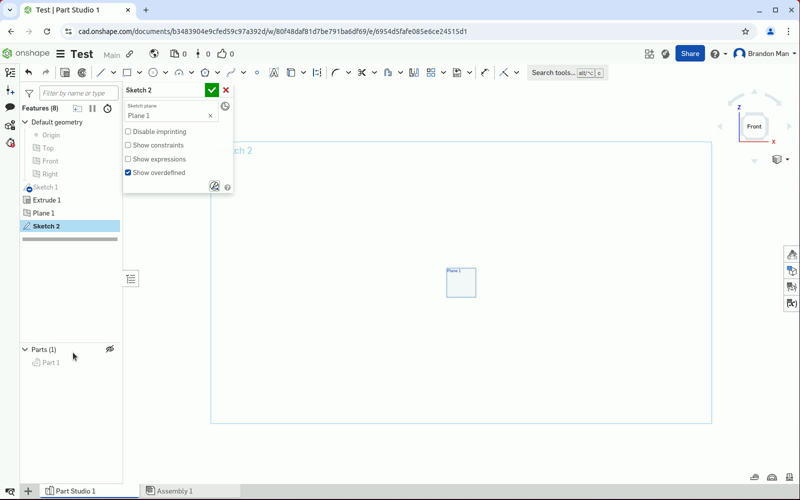
mouse_move(553, 227)
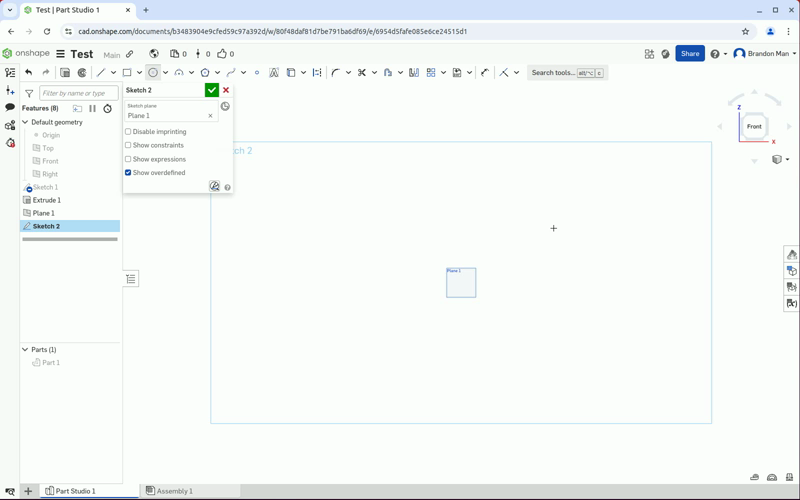
click(553, 227)
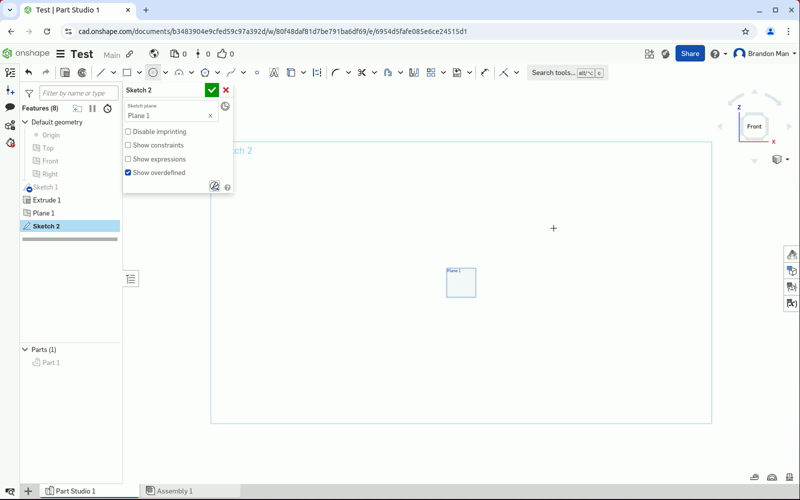
key_up(shift)
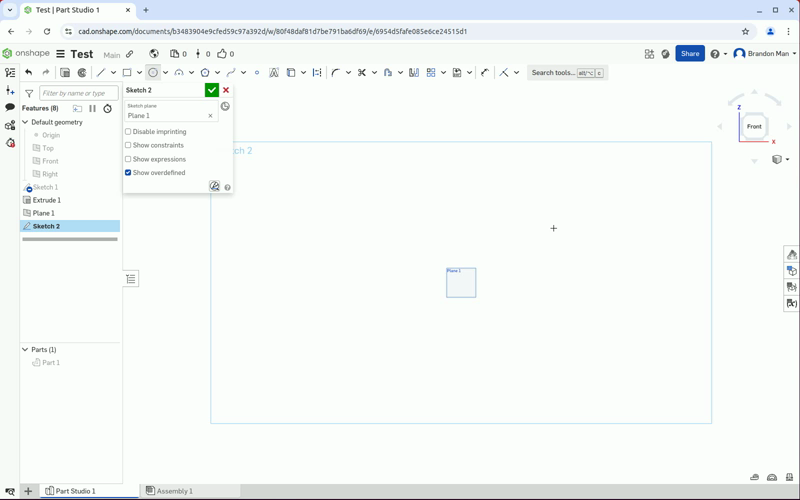
mouse_move(563, 227)
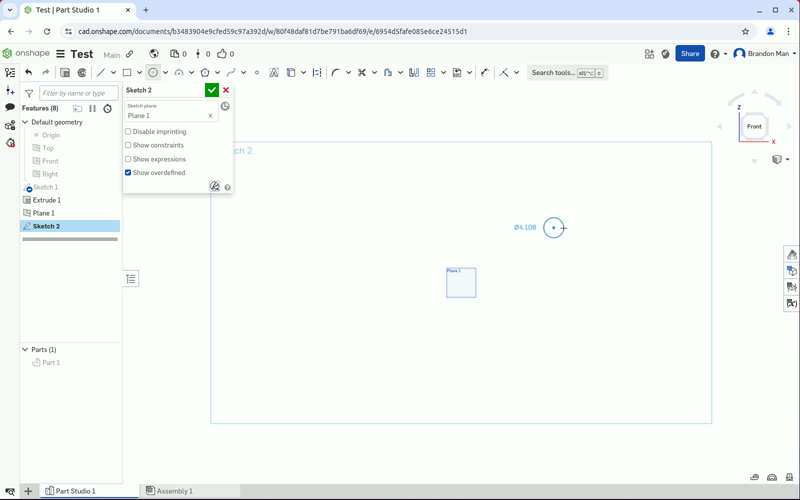
click(563, 227)
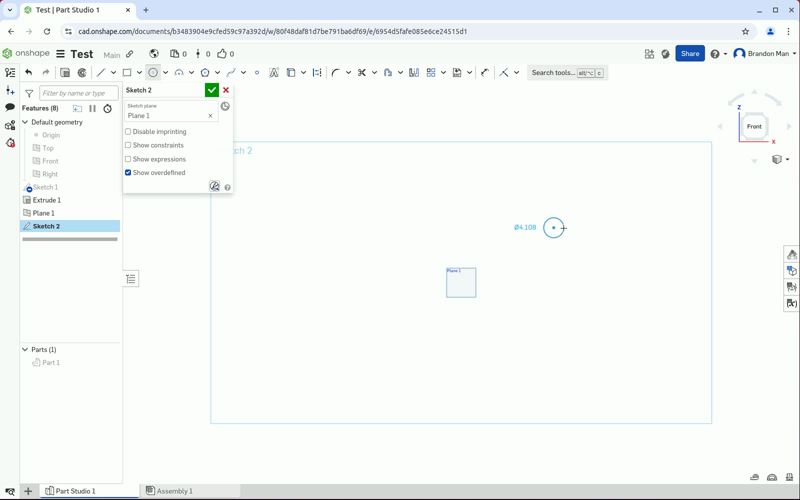
key(esc)
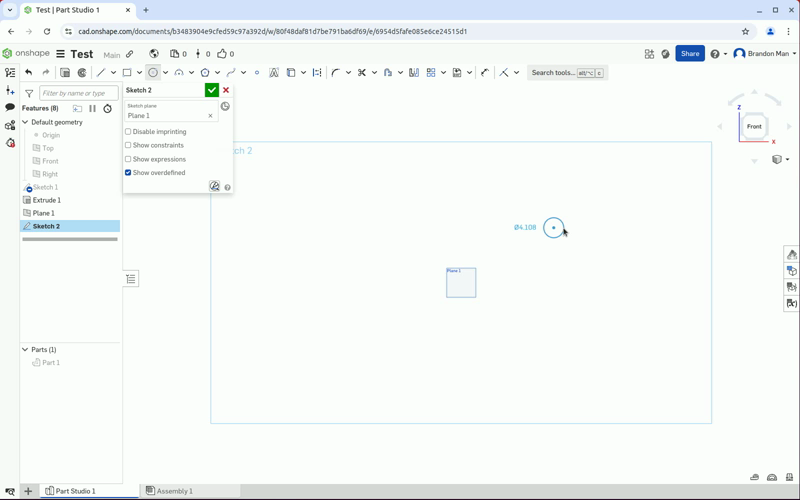
mouse_move(560, 230)
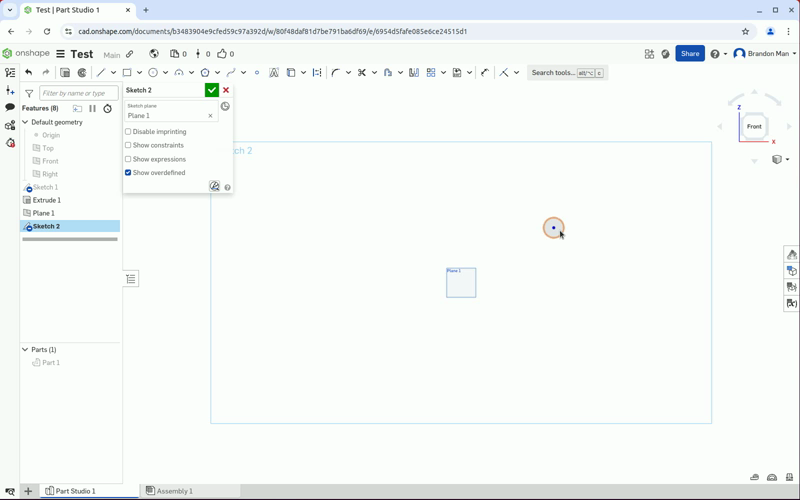
scroll(6)
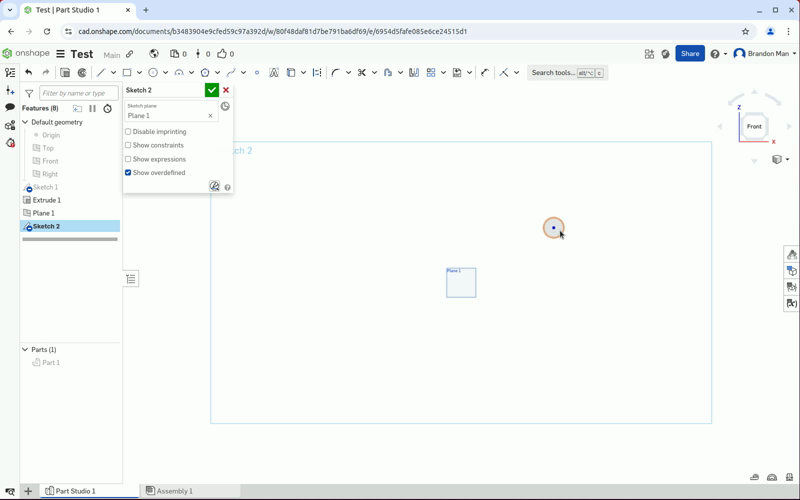
scroll(6)
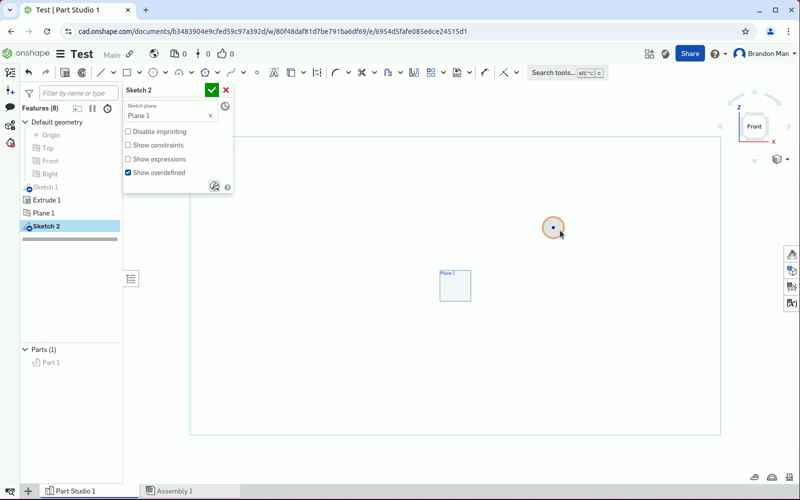
scroll(6)
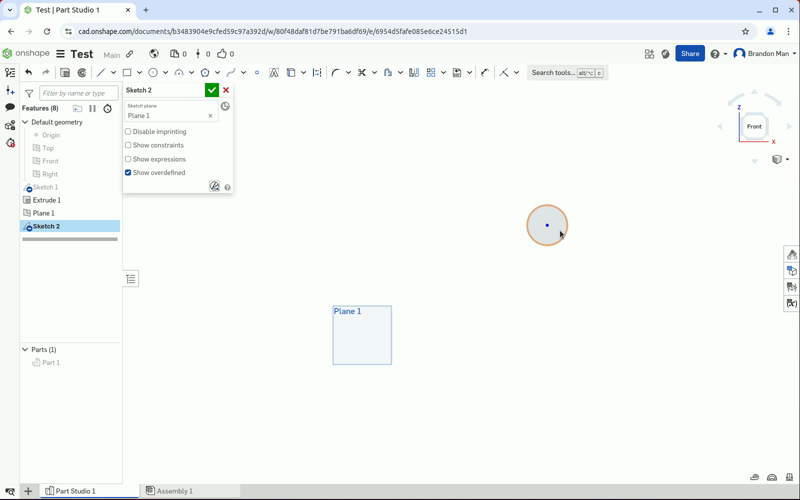
scroll(6)
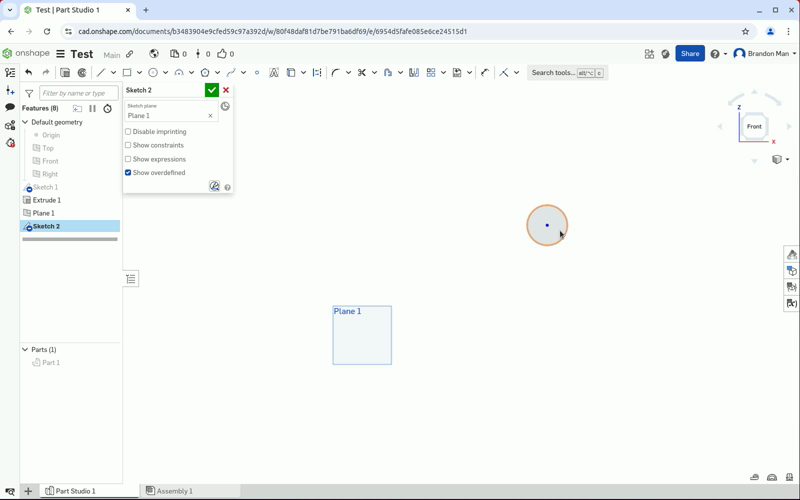
scroll(6)
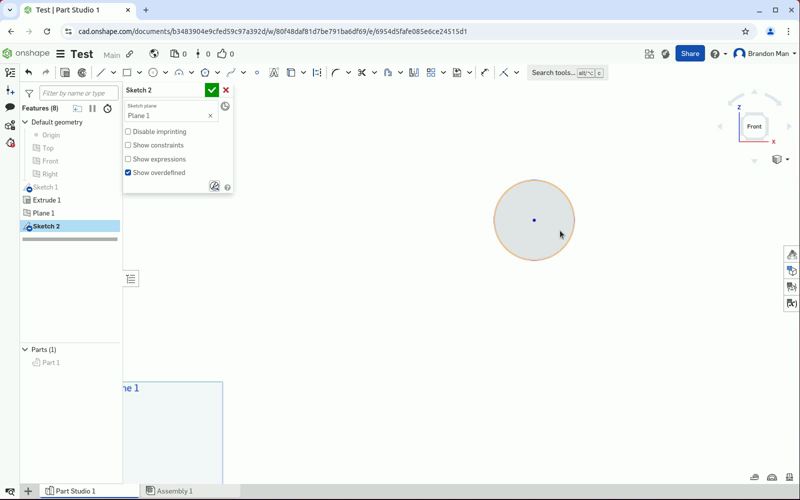
scroll(6)
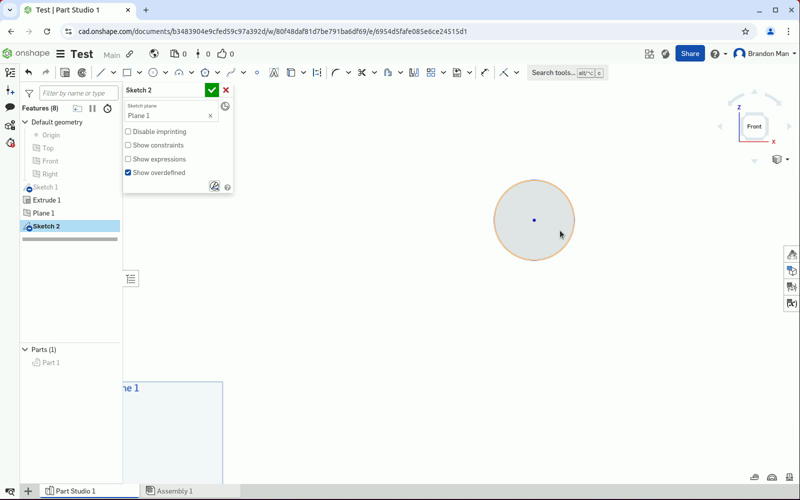
scroll(6)
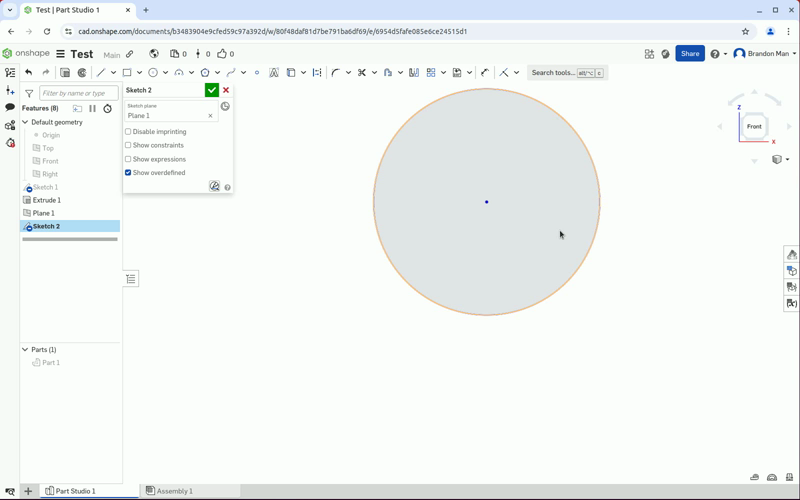
click(560, 230)
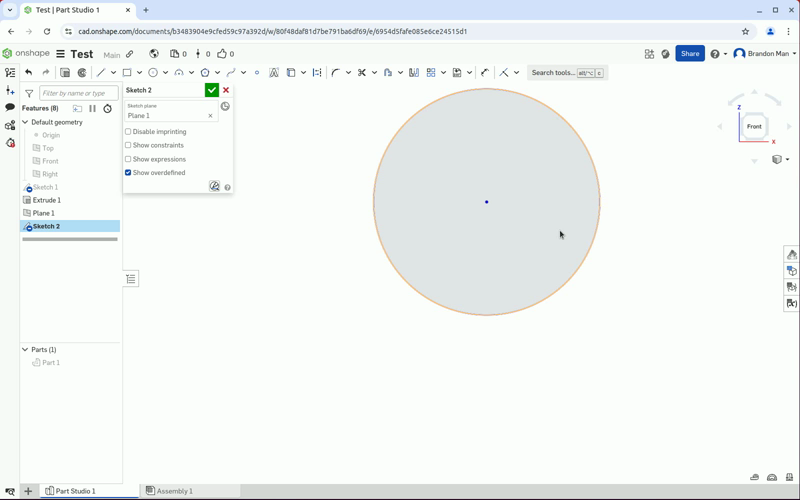
scroll(-6)
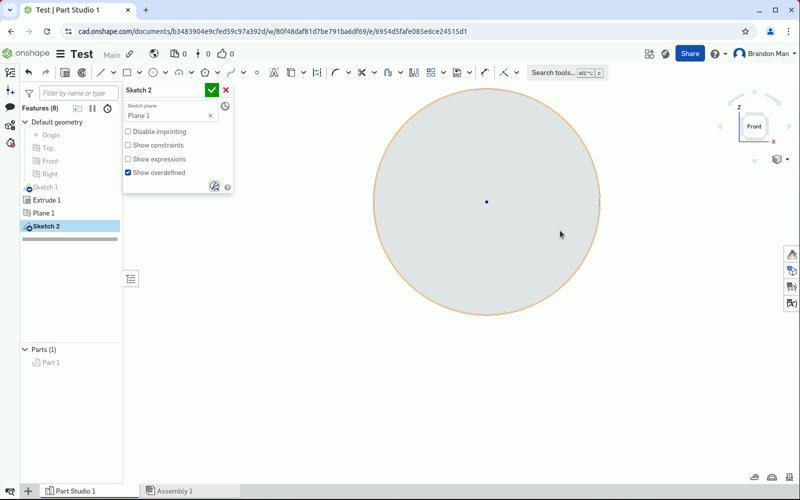
scroll(-6)
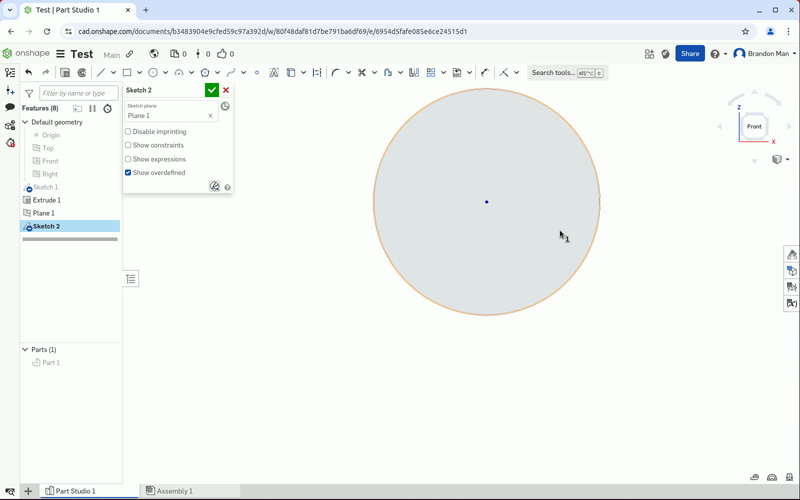
scroll(-6)
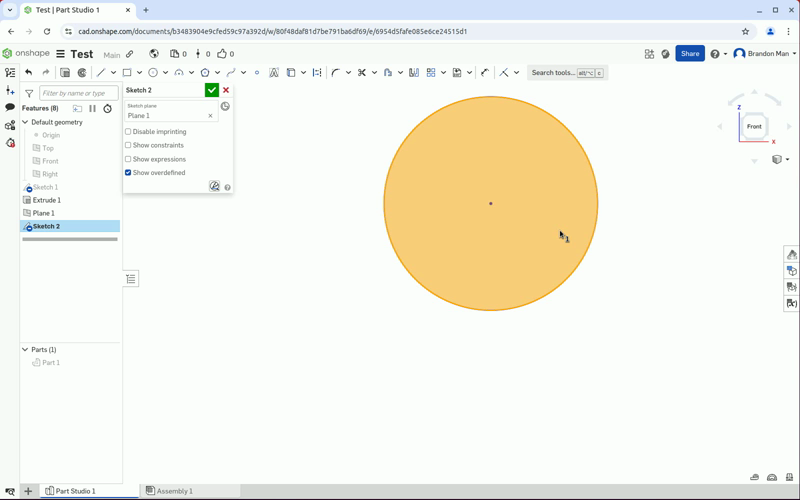
scroll(-6)
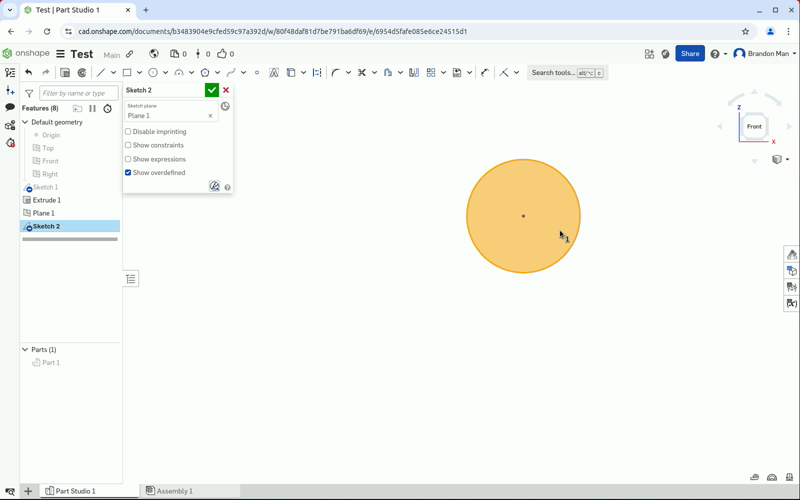
scroll(-6)
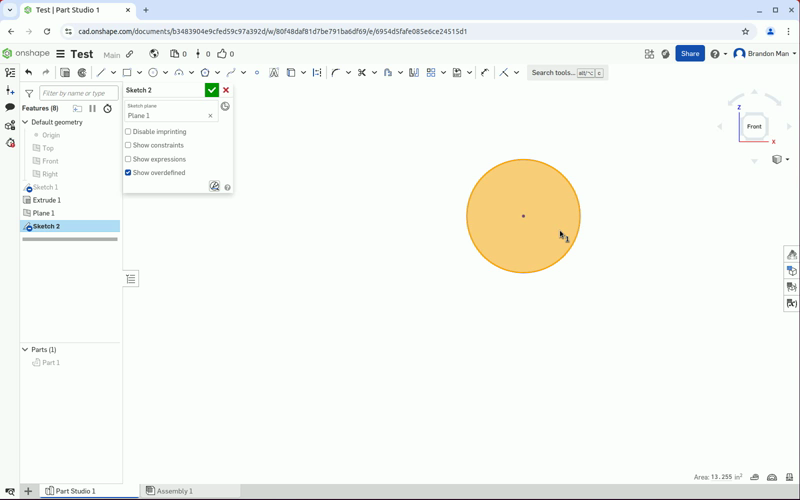
scroll(-6)
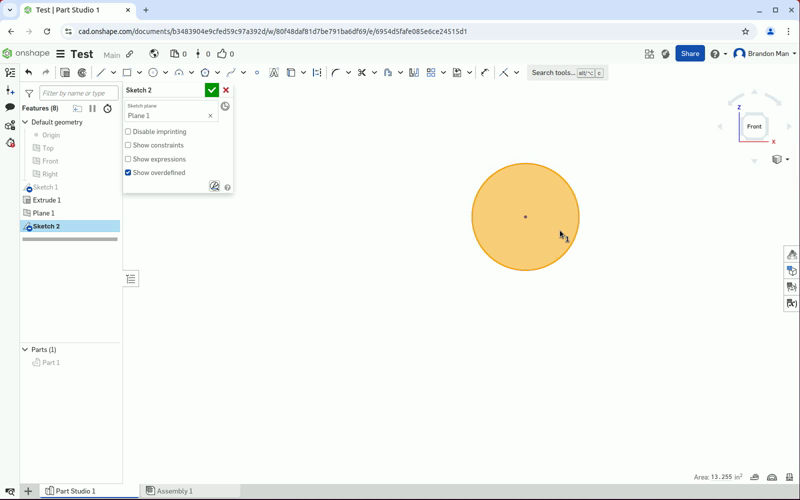
scroll(-6)
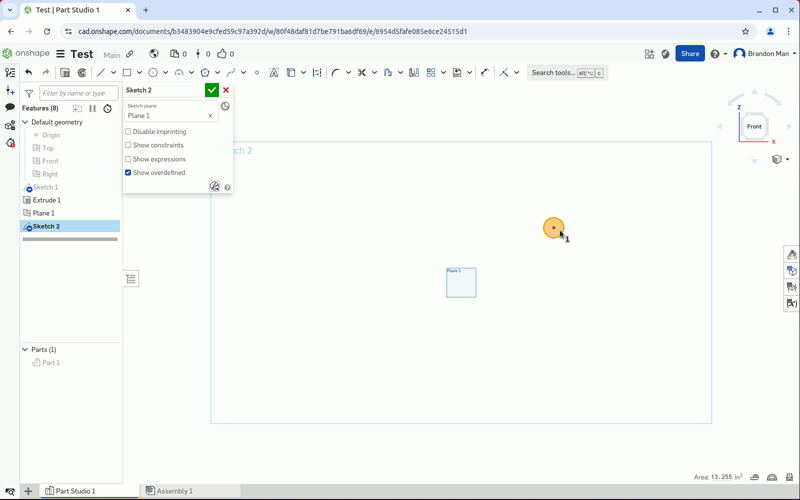
mouse_move(73, 352)
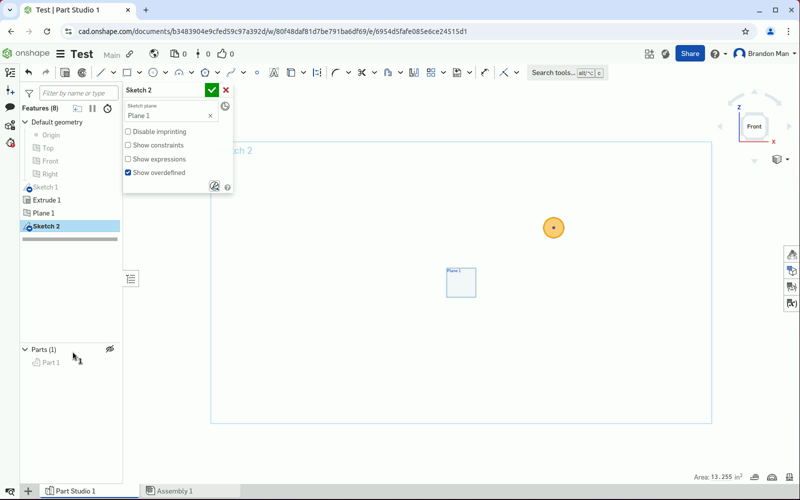
key(shift+y)
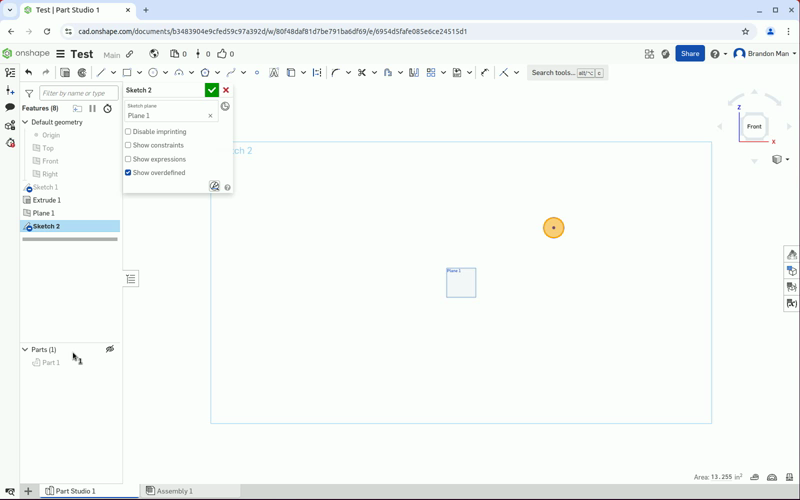
key(shift+e)
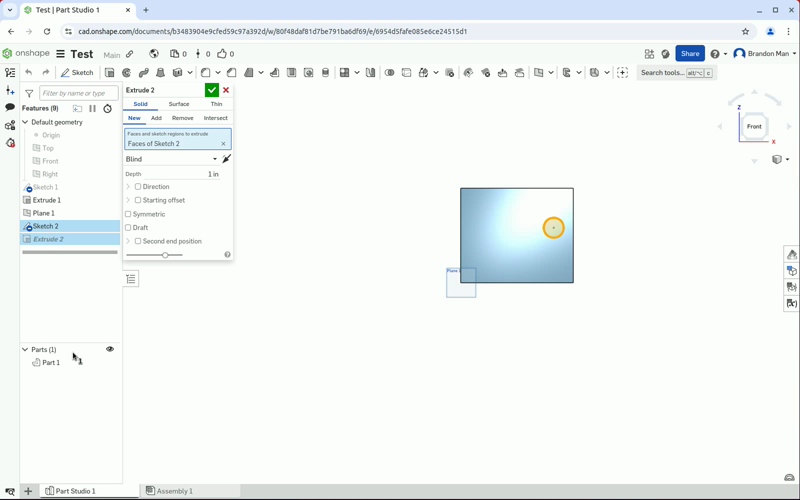
mouse_move(143, 106)
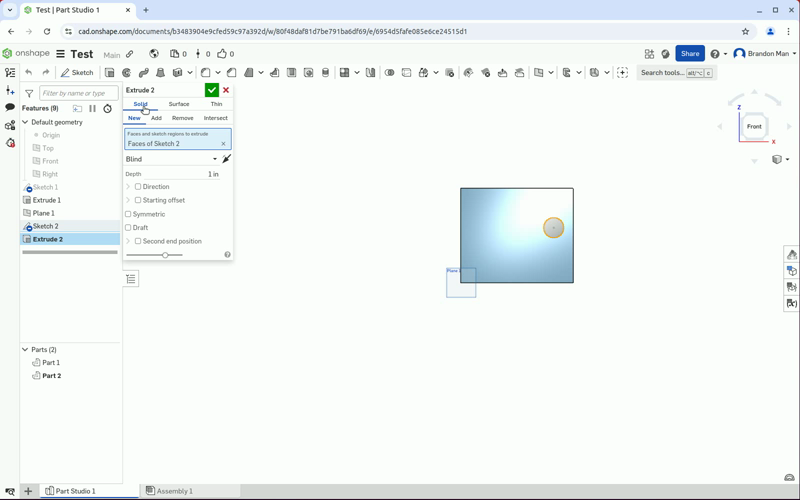
click(143, 106)
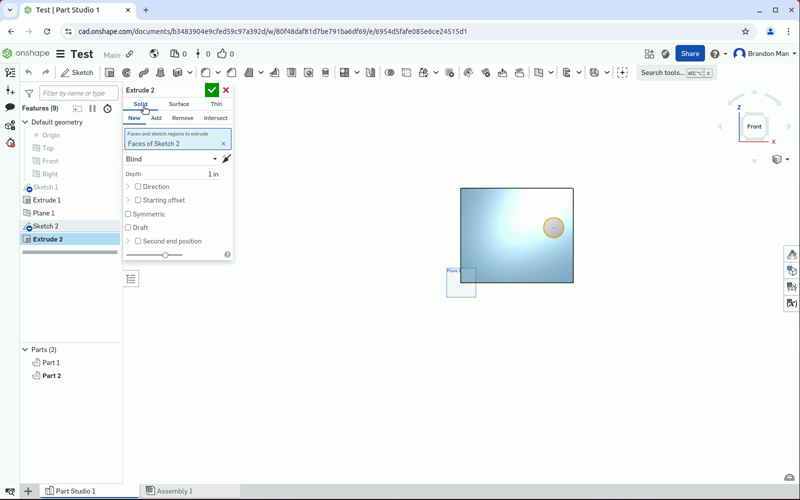
mouse_move(186, 120)
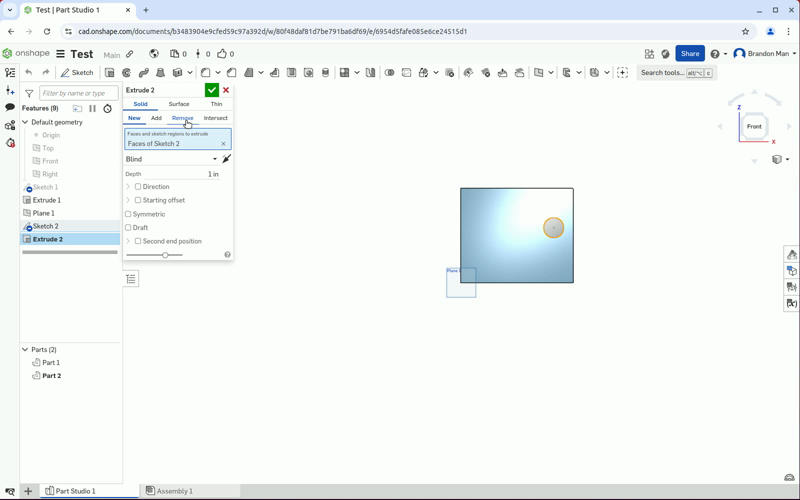
click(186, 120)
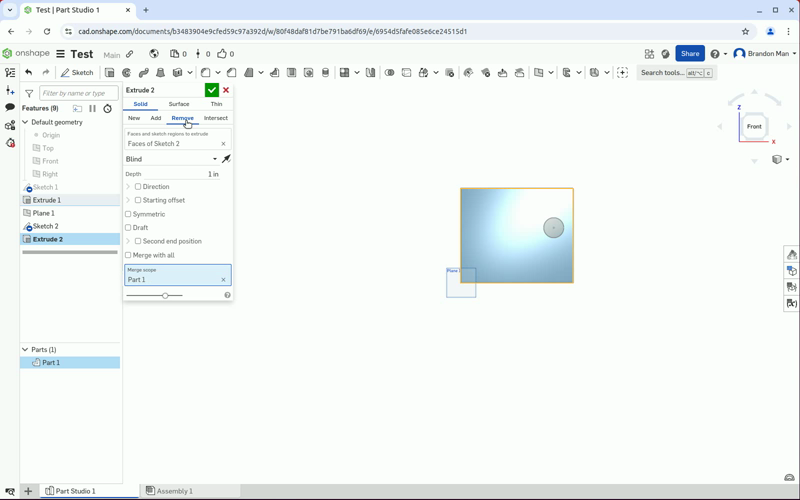
key(tab, 4)
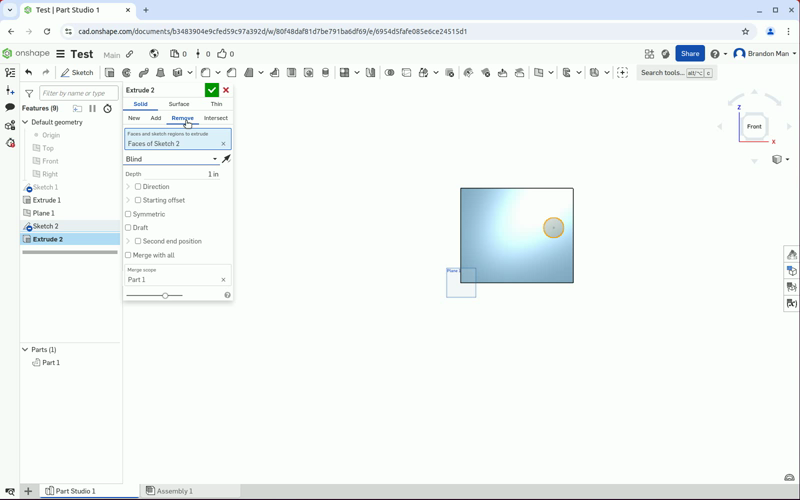
text(4.092)
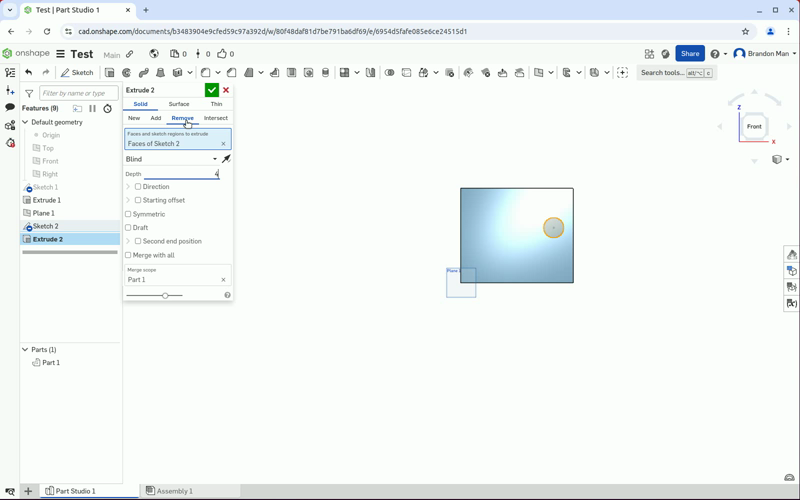
key(tab, 6)
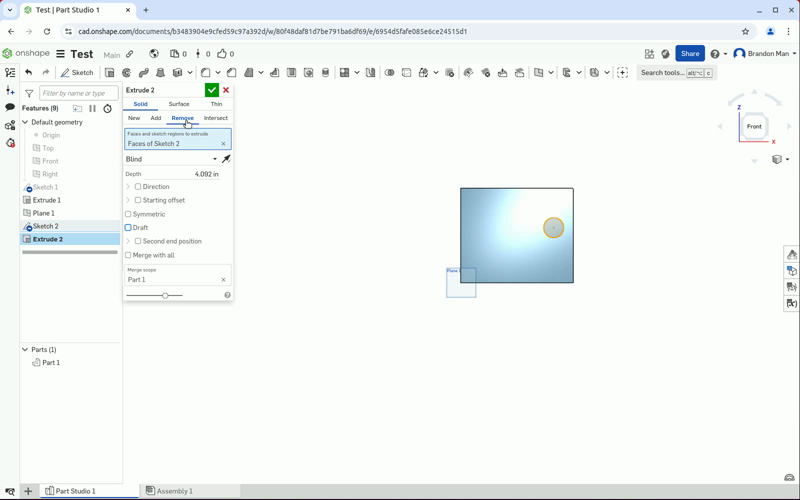
key(space)
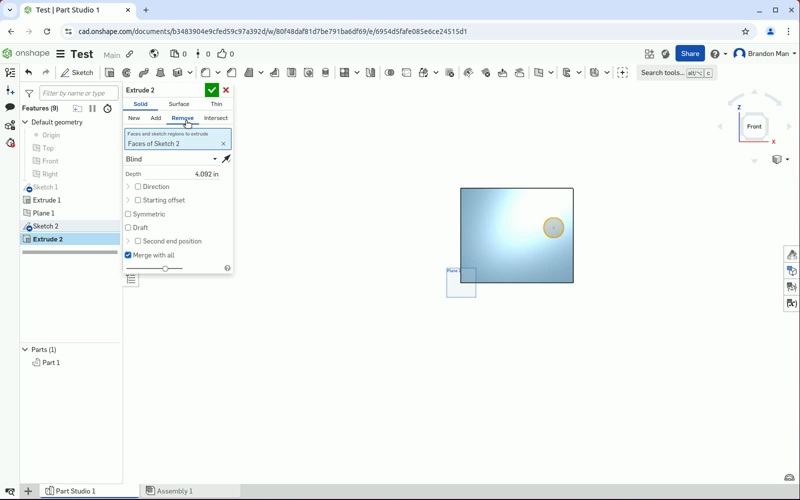
key(enter)
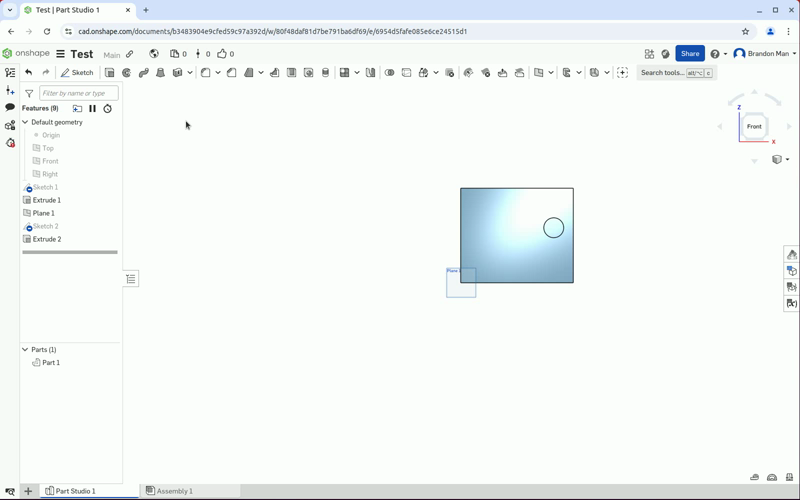
key(shift+h)
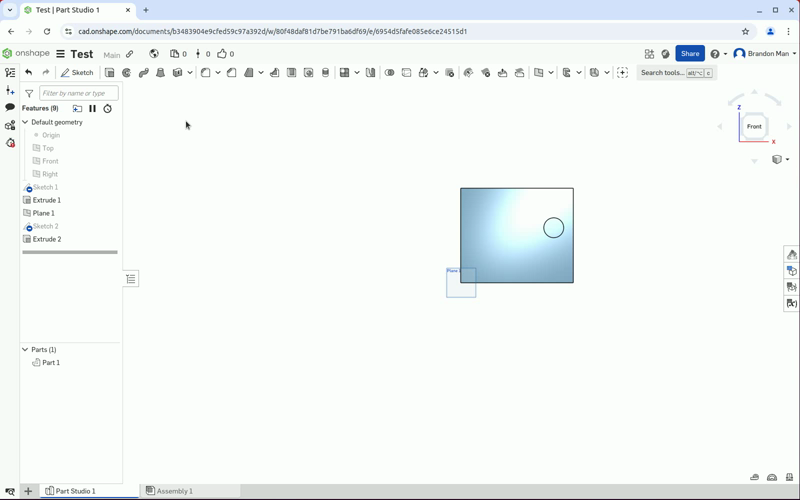
key(shift+h)
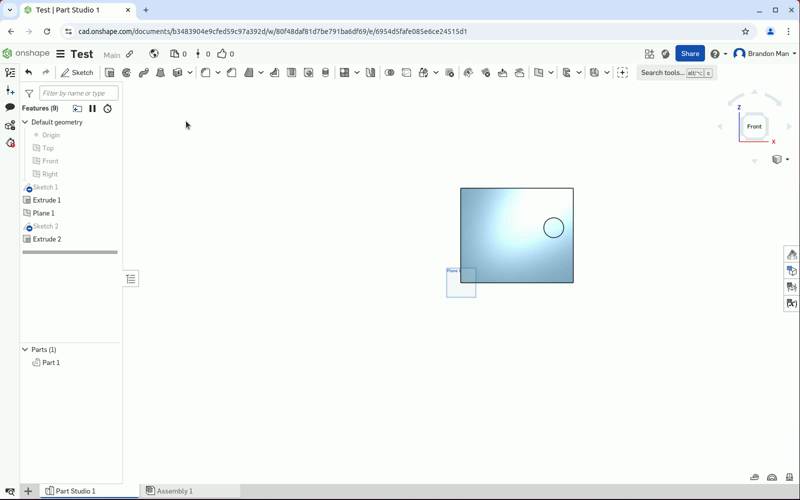
key(shift+7)
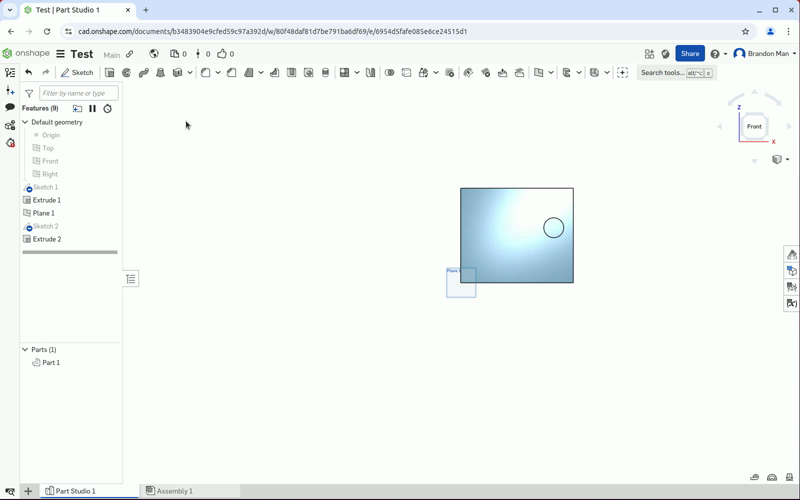
key(left, 2)
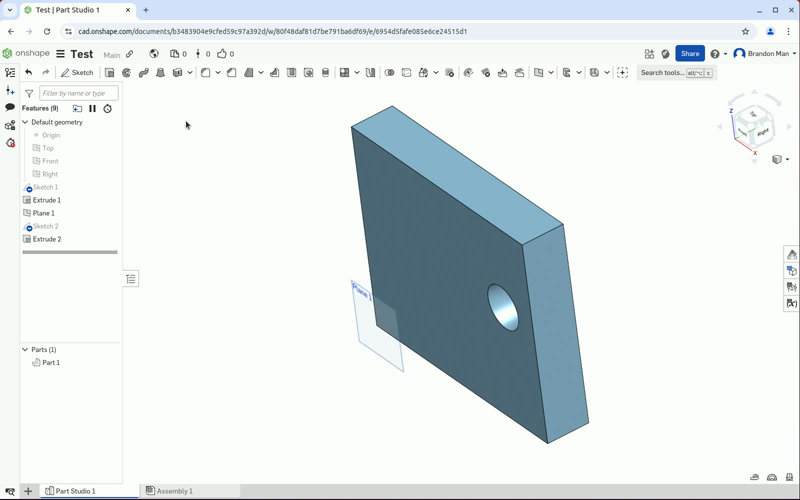
key(down, 2)
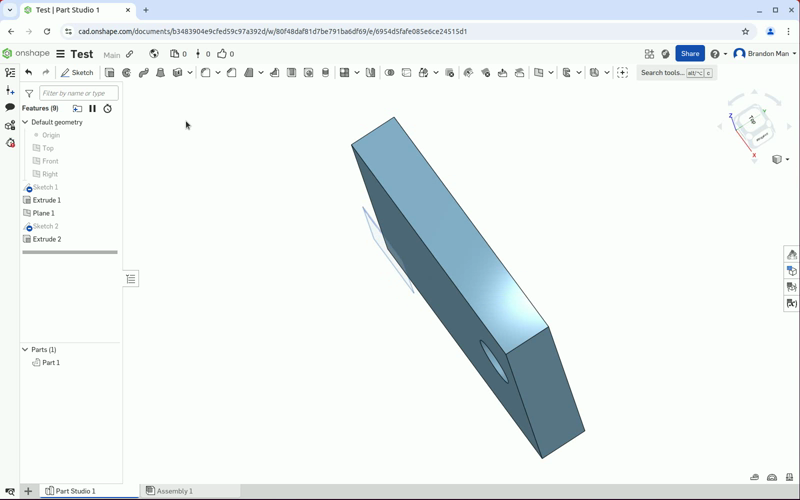
key(up, 2)
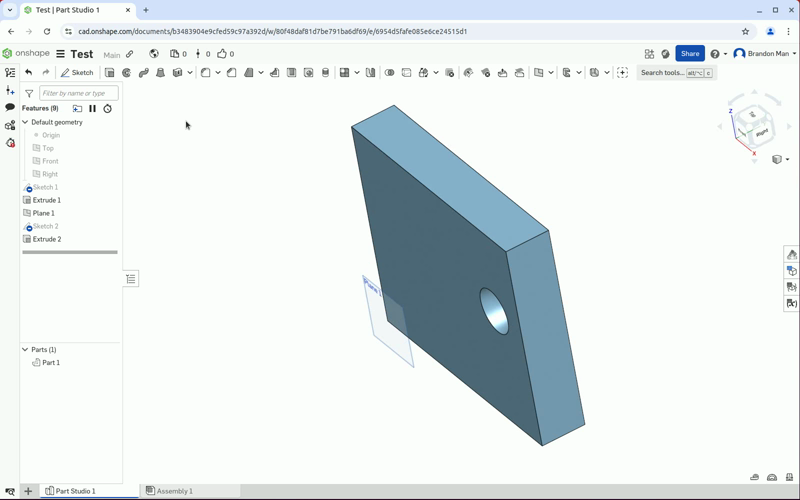
key(right, 2)
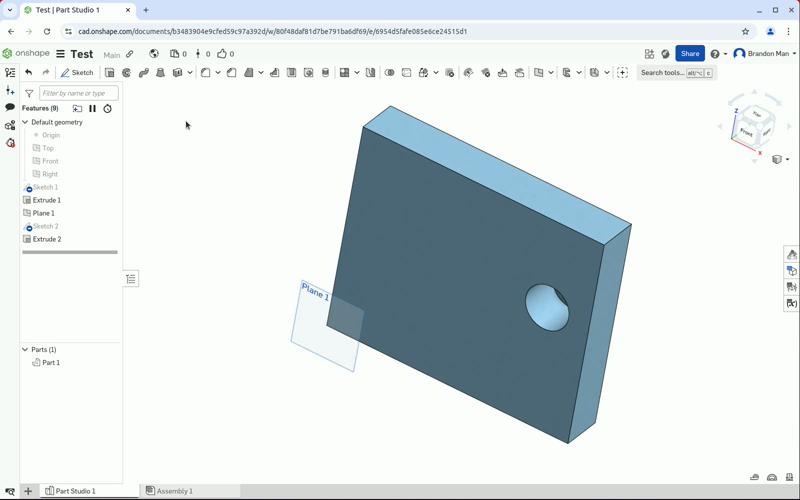
mouse_move(73, 189)
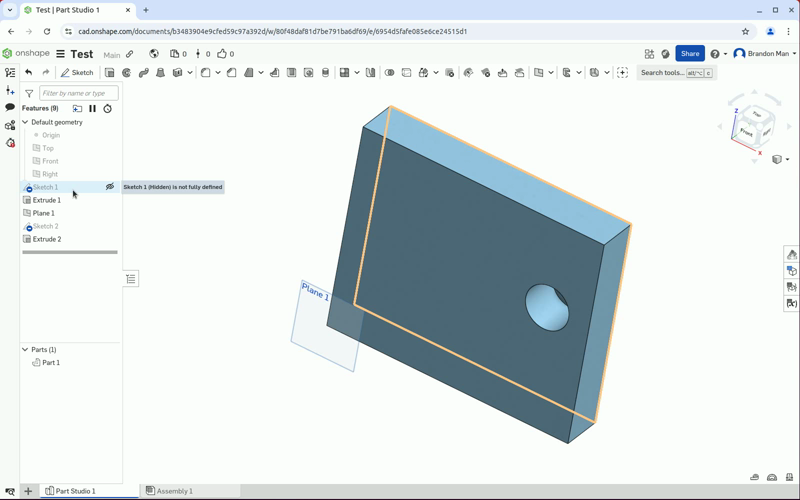
click(73, 189)